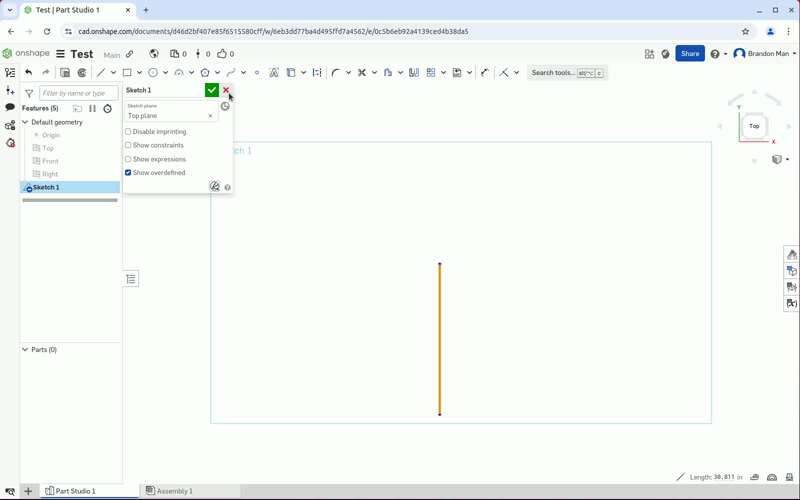
key(shift+h)
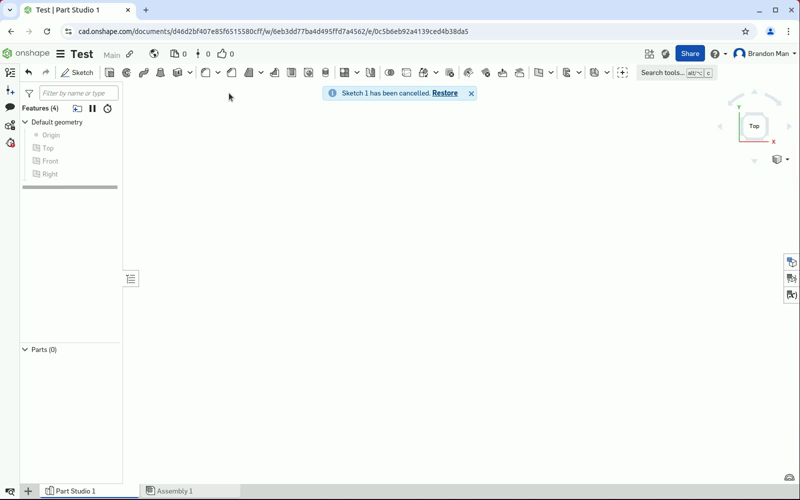
mouse_move(73, 352)
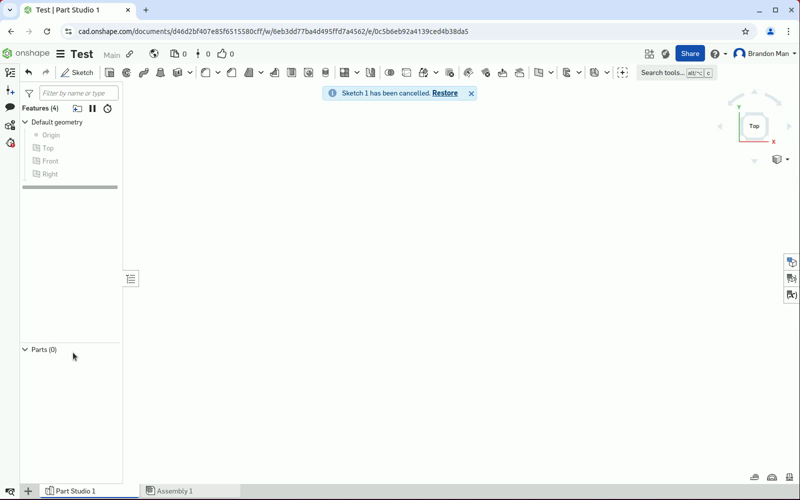
key(y)
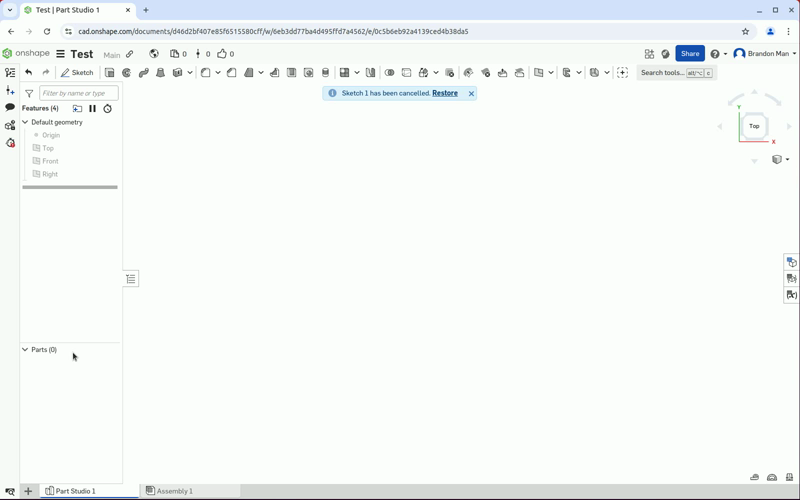
key(shift+p)
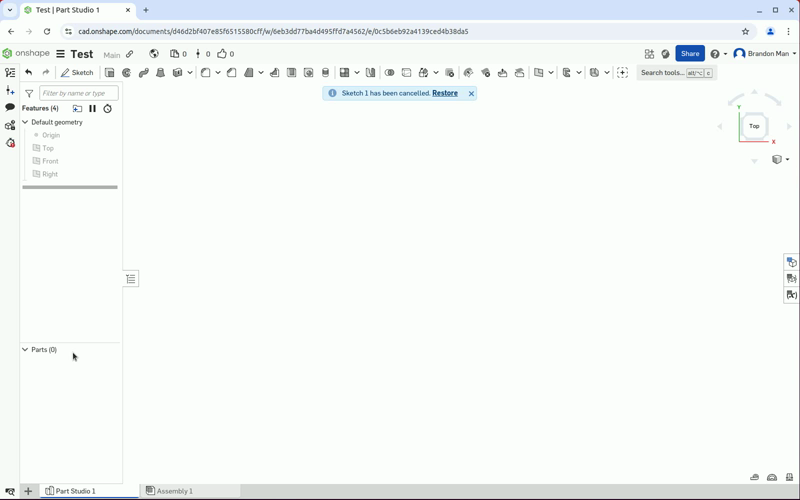
key(space)
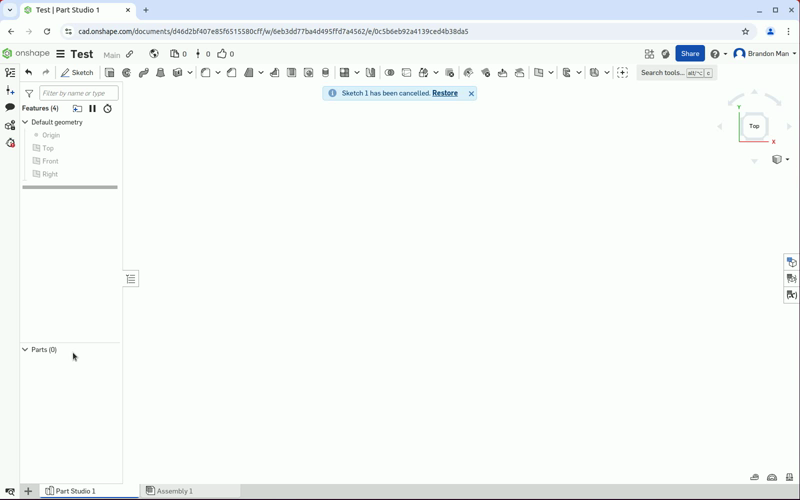
key_down(shift)
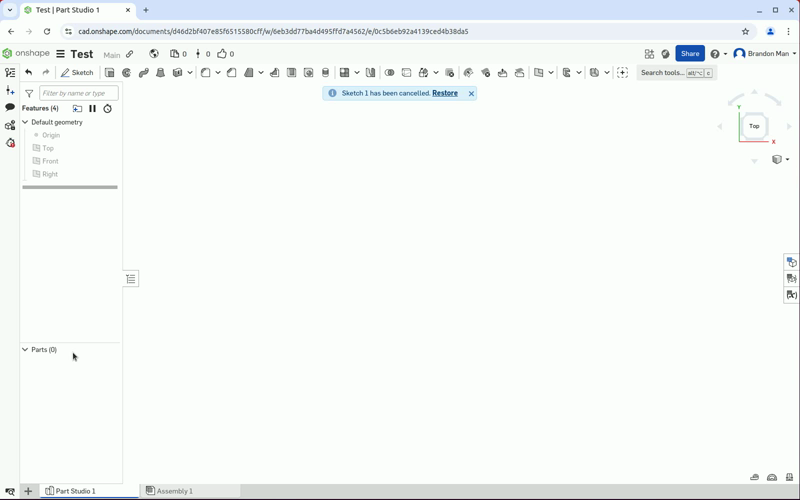
key(up)
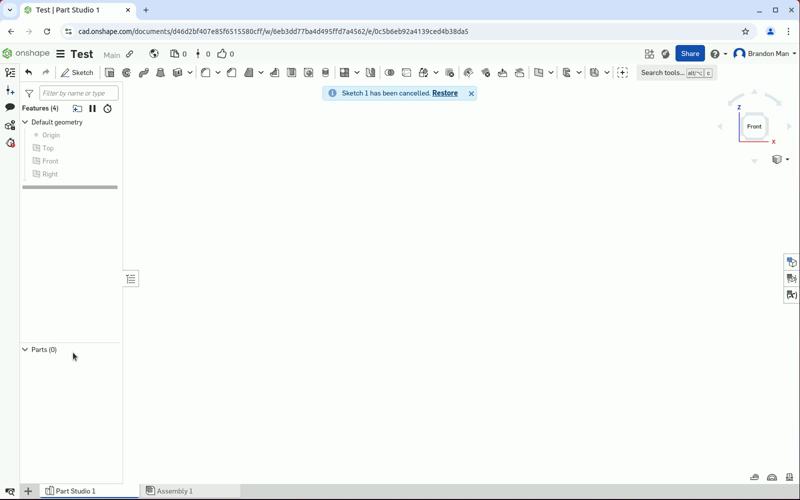
key_up(shift)
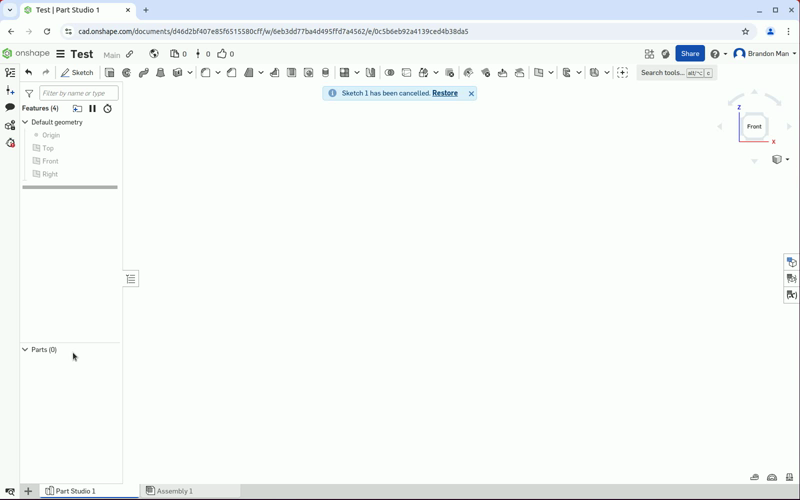
mouse_move(73, 352)
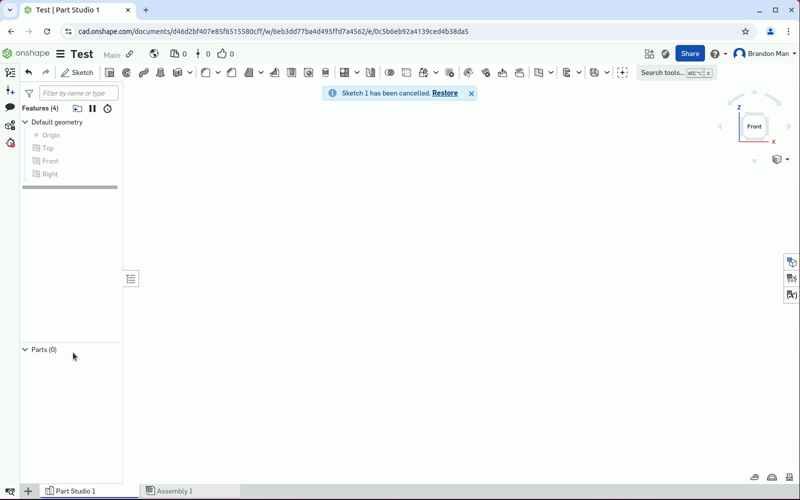
key(shift+y)
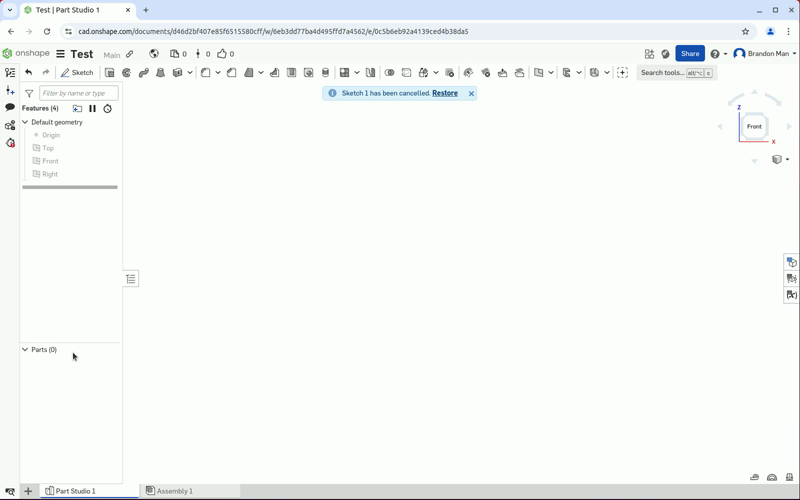
key(shift+s)
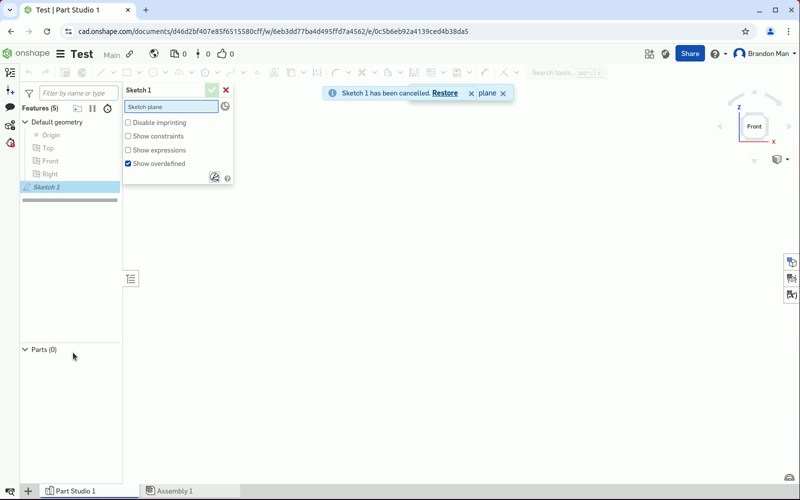
mouse_move(73, 163)
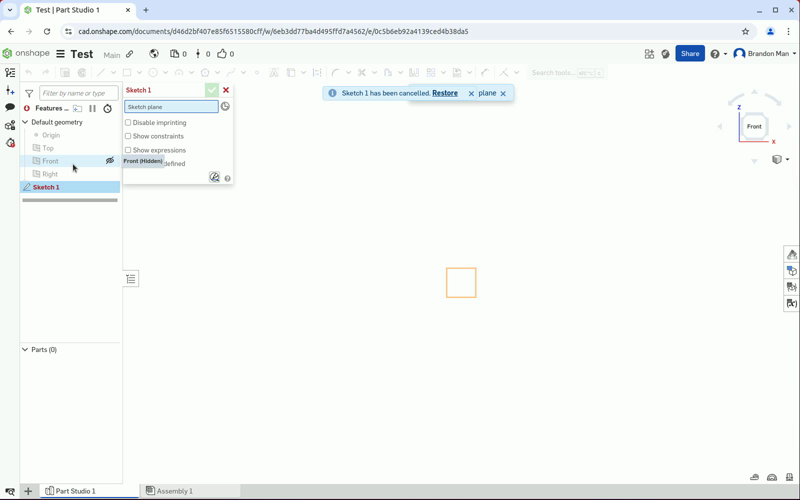
click(73, 163)
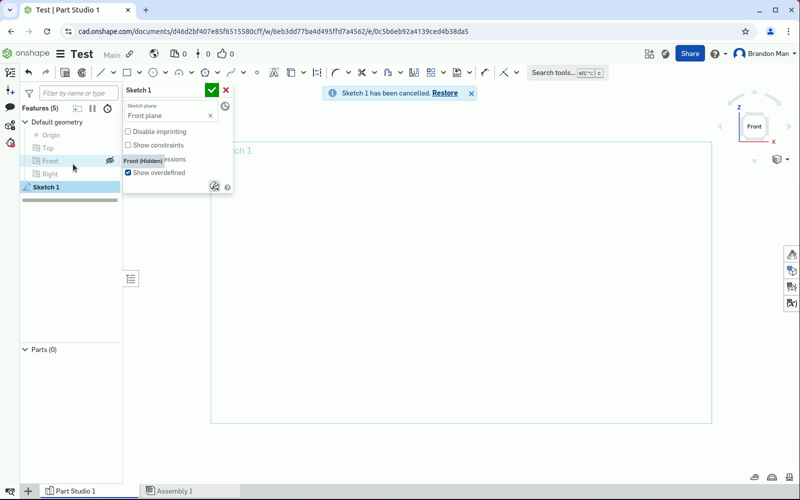
mouse_move(73, 352)
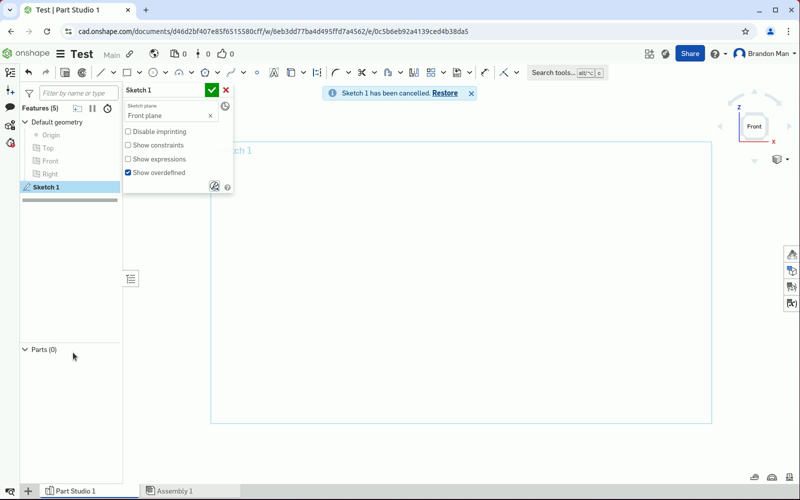
key(y)
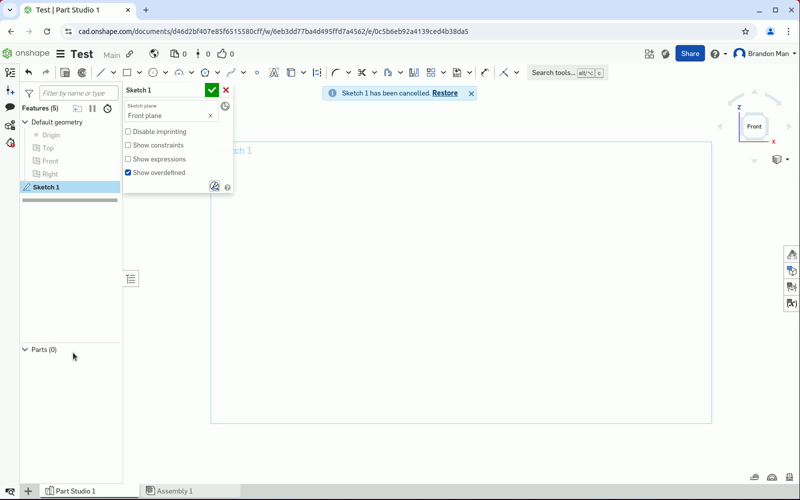
key(l)
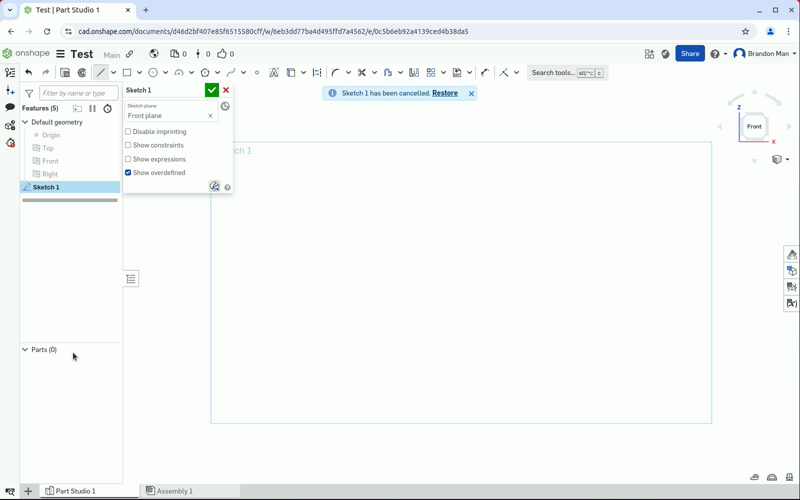
key_down(shift)
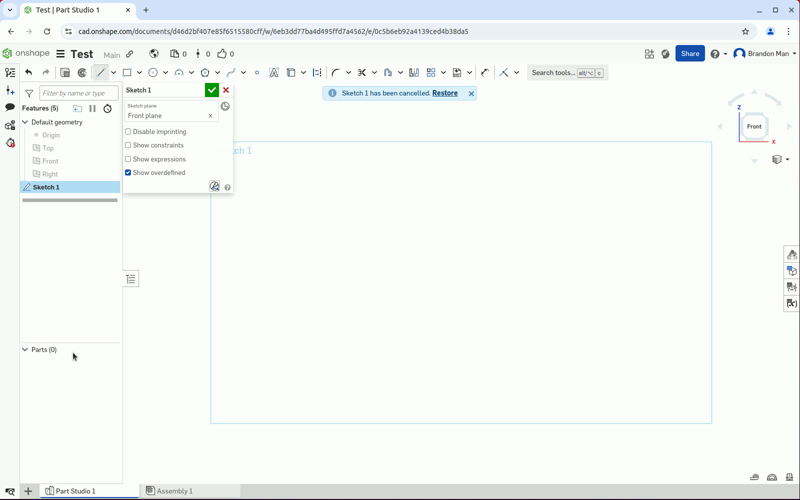
mouse_move(460, 282)
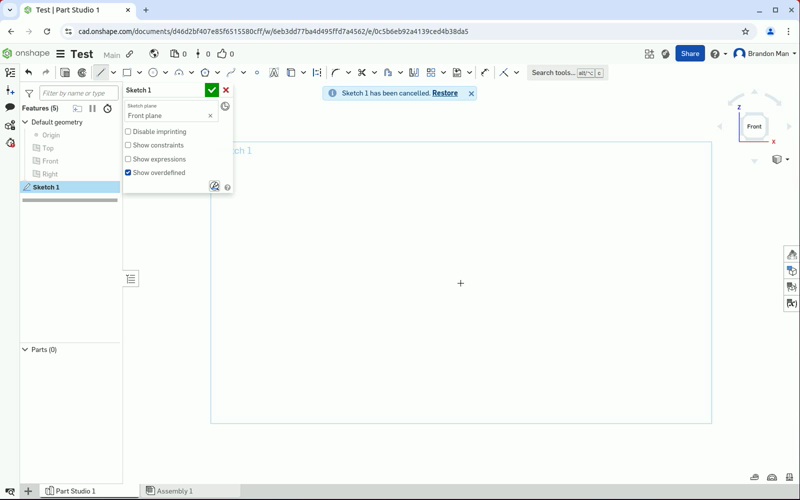
click(460, 282)
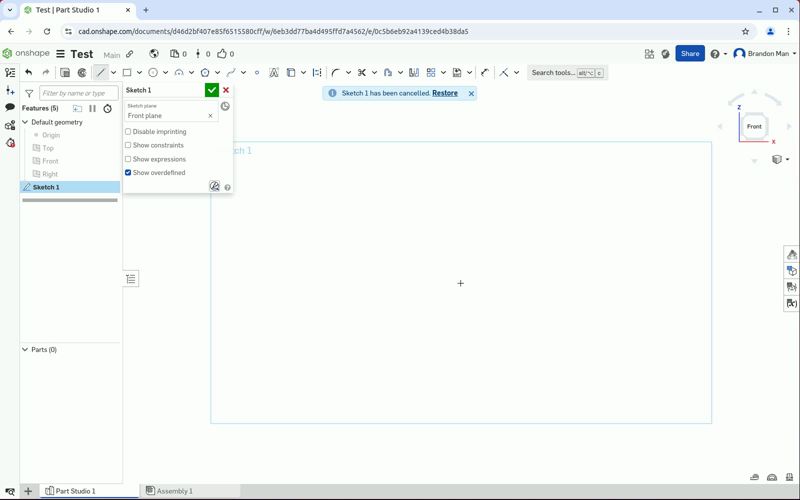
key_up(shift)
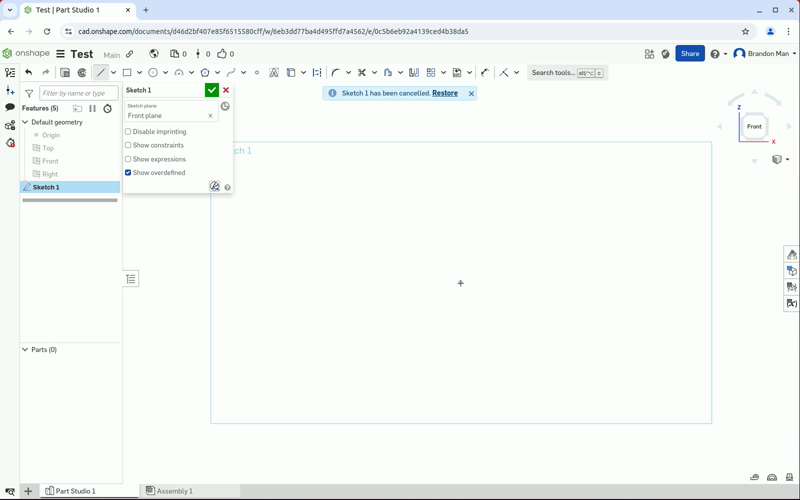
key_down(shift)
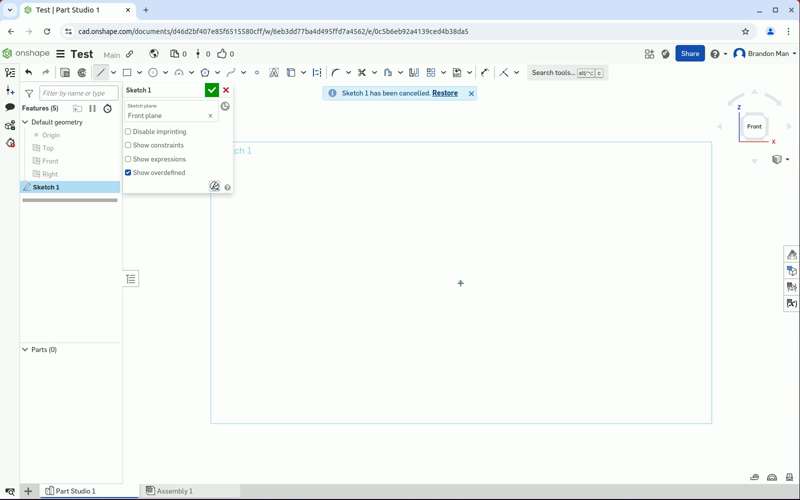
mouse_move(573, 282)
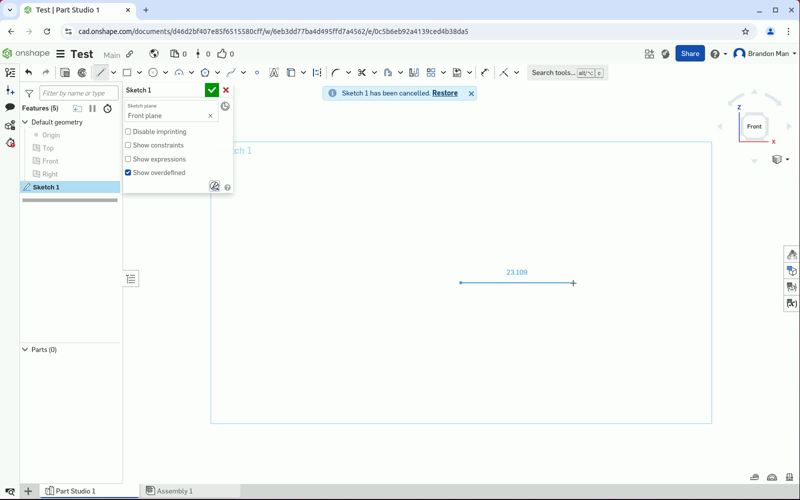
click(573, 282)
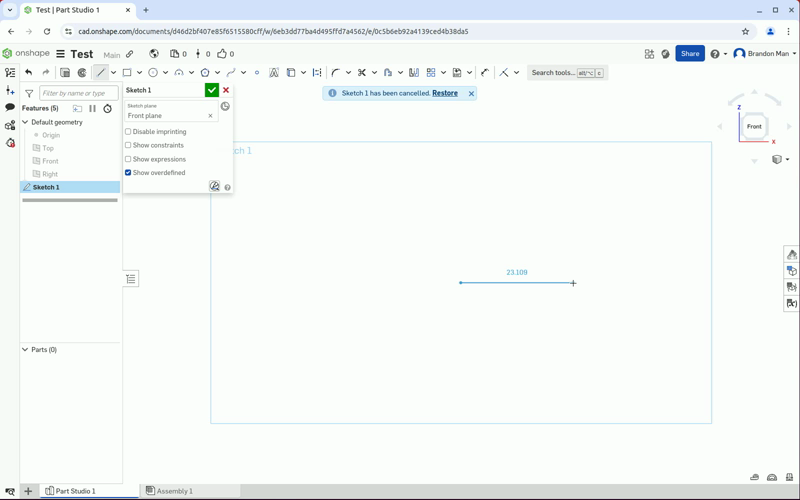
key_up(shift)
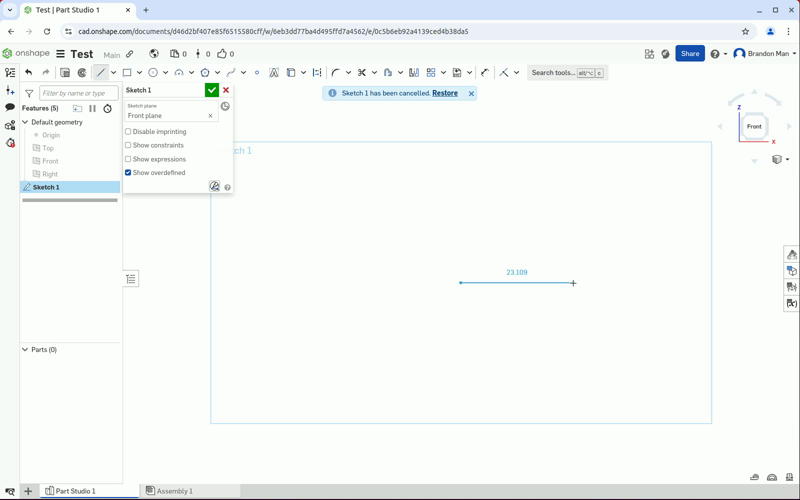
key_down(shift)
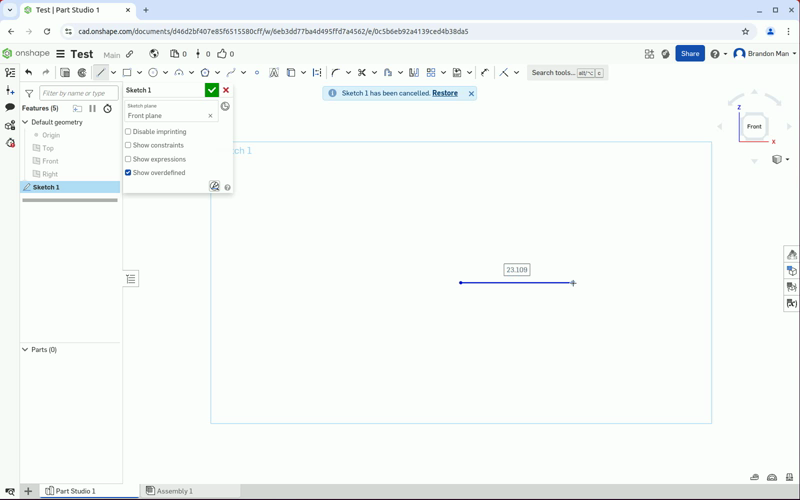
mouse_move(573, 211)
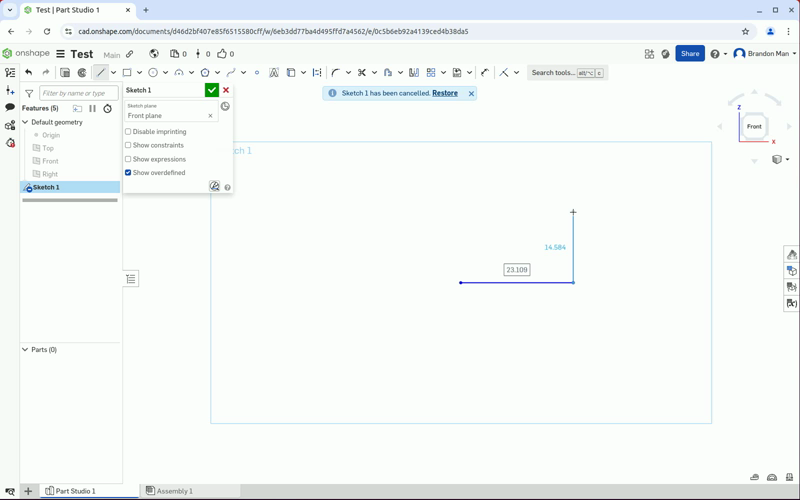
click(573, 211)
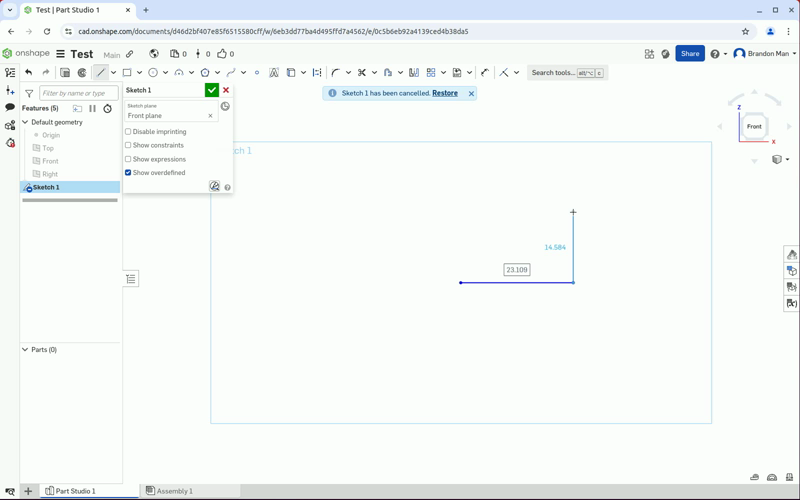
key_up(shift)
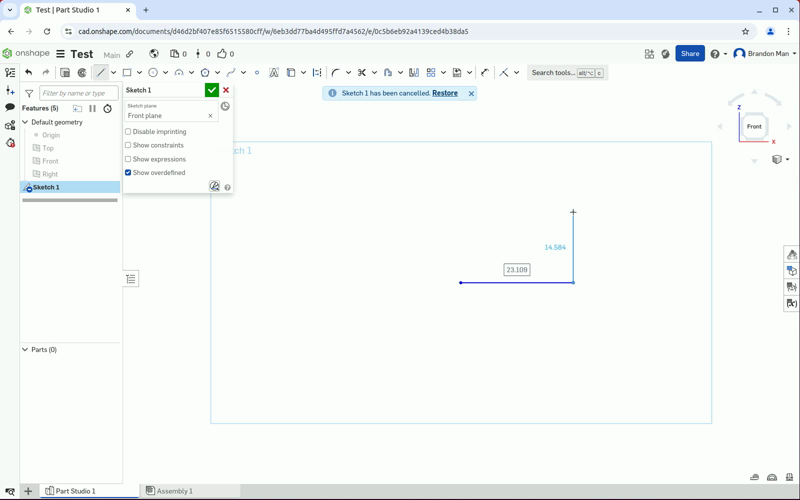
key_down(shift)
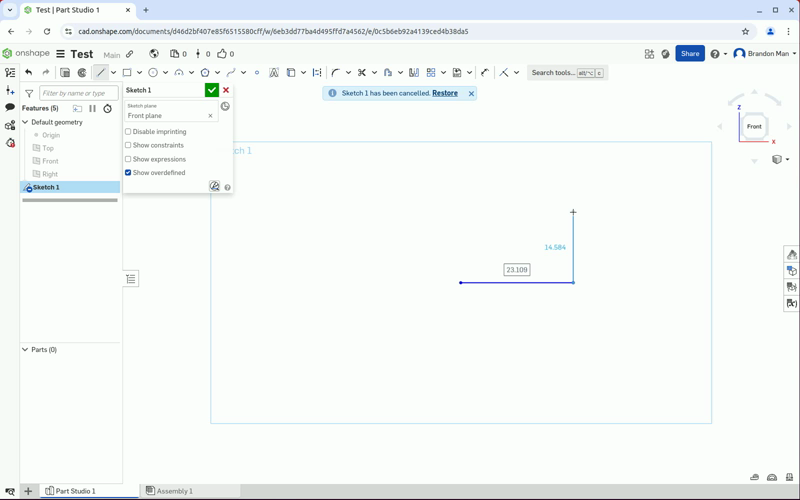
mouse_move(589, 211)
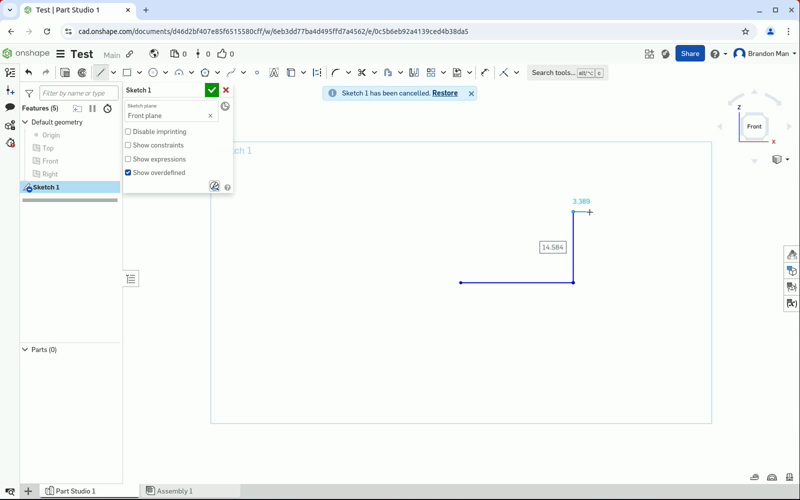
mouse_move(542, 211)
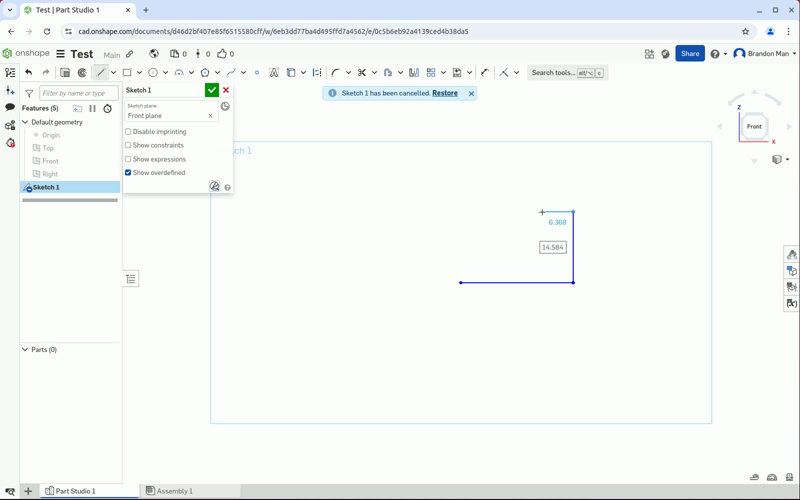
click(542, 211)
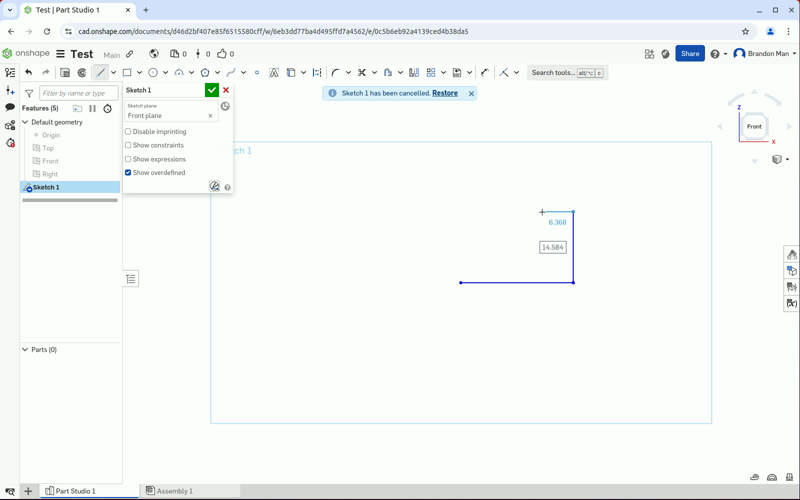
key_up(shift)
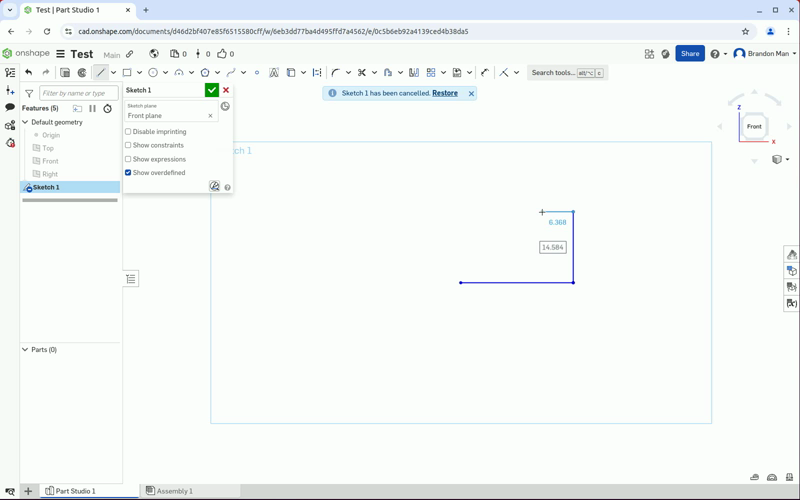
key_down(shift)
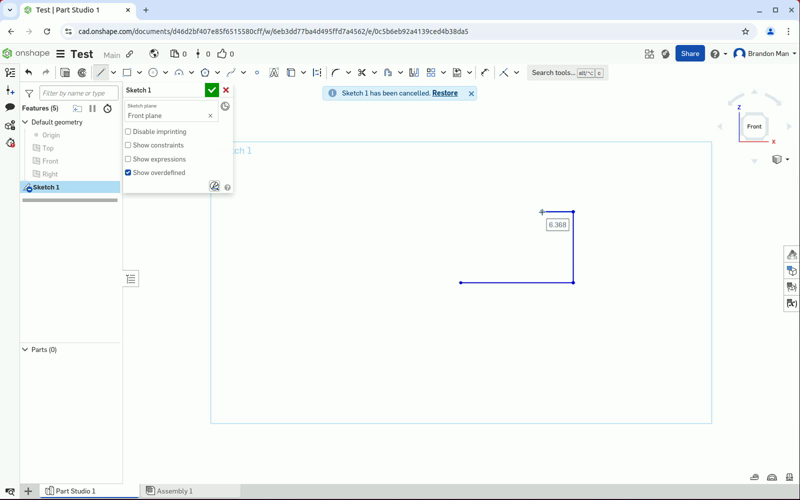
mouse_move(572, 211)
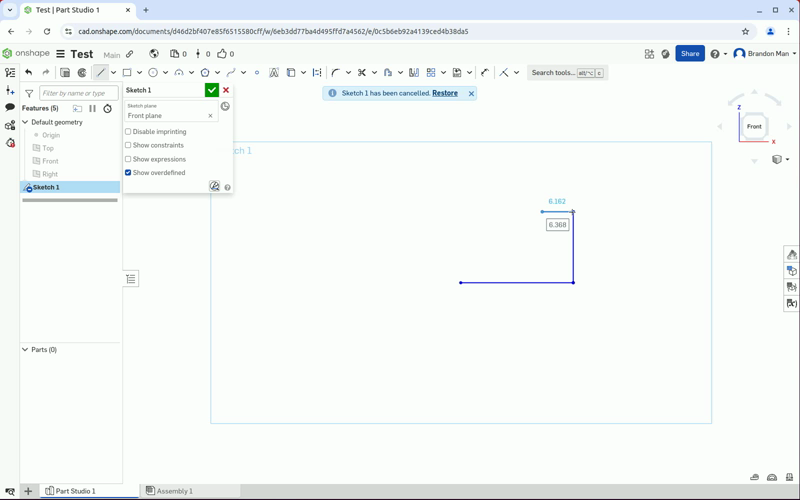
mouse_move(542, 262)
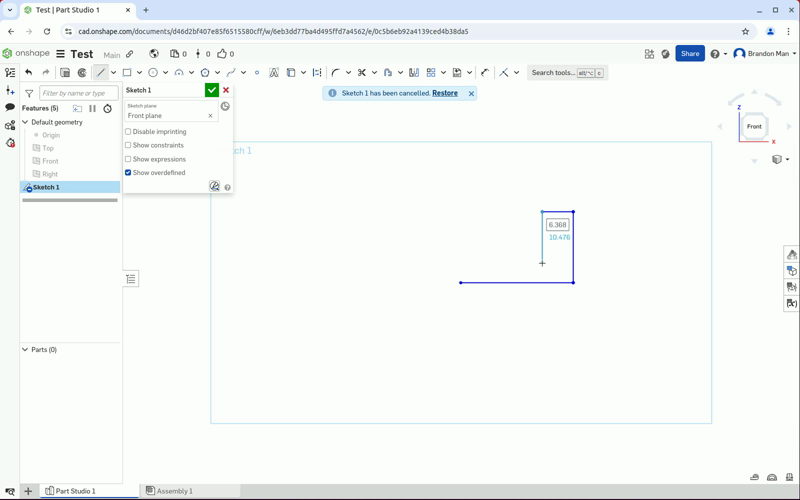
click(542, 262)
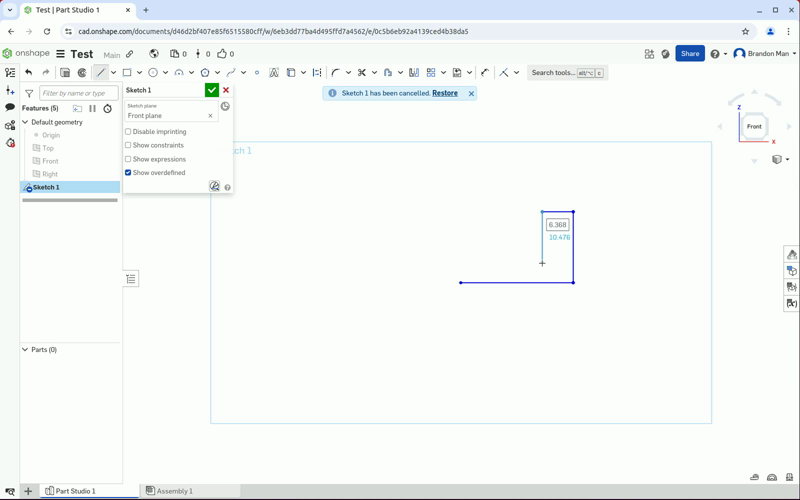
key_up(shift)
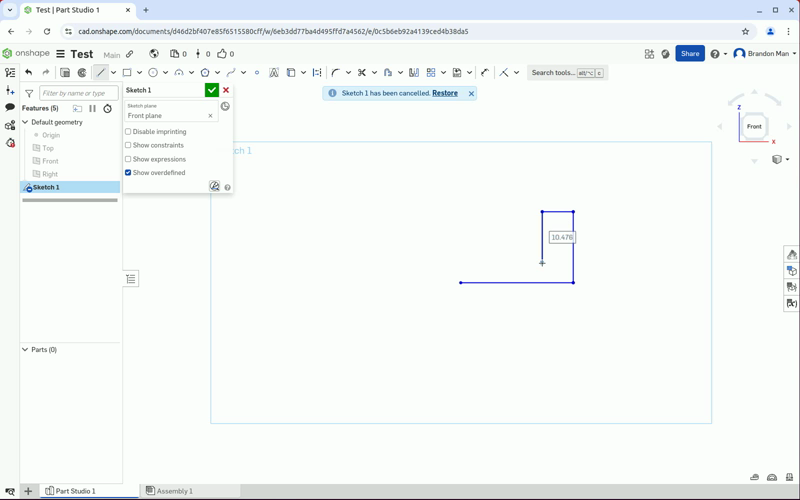
key_down(shift)
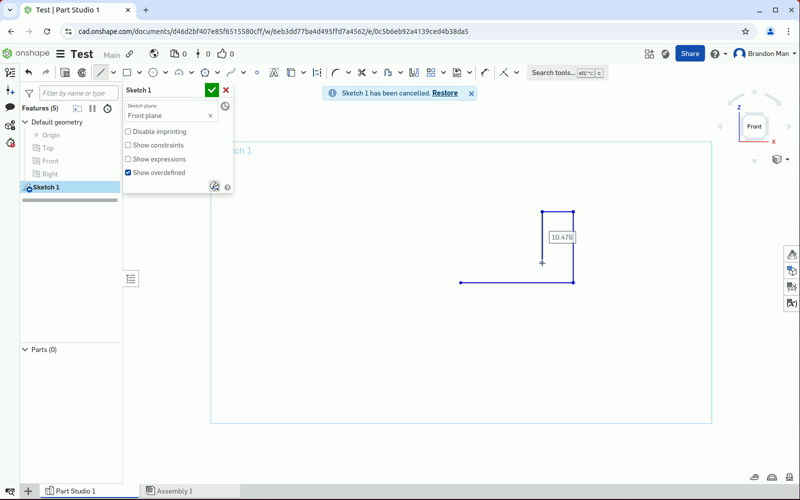
mouse_move(572, 262)
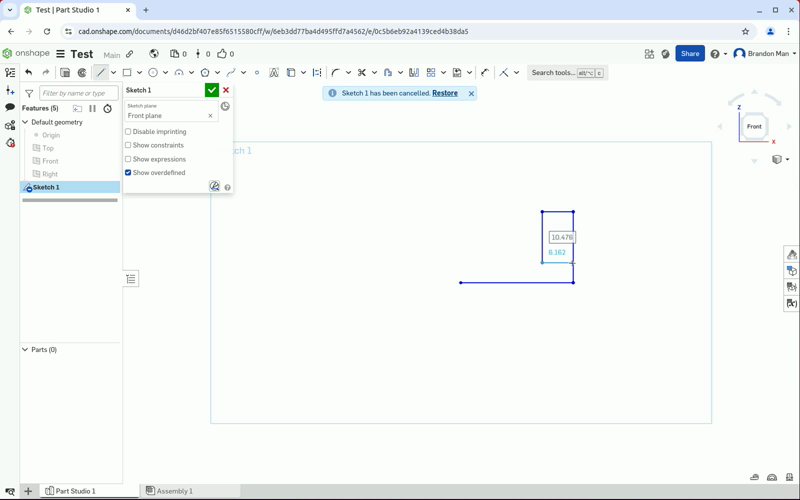
mouse_move(491, 262)
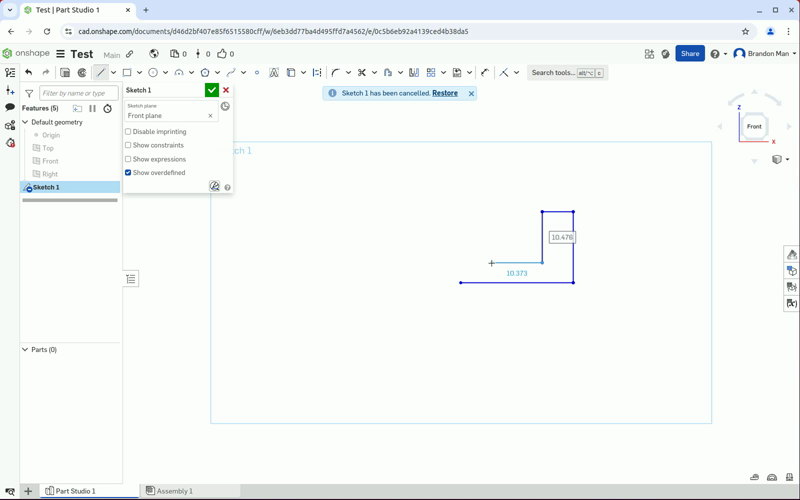
click(491, 262)
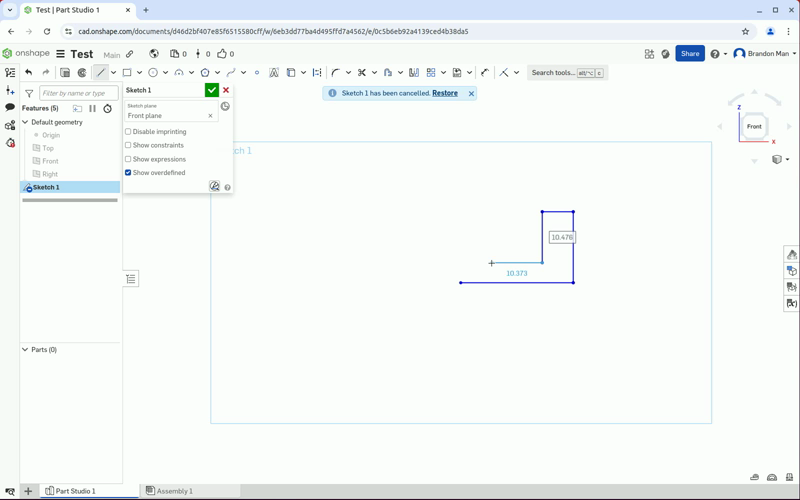
key_up(shift)
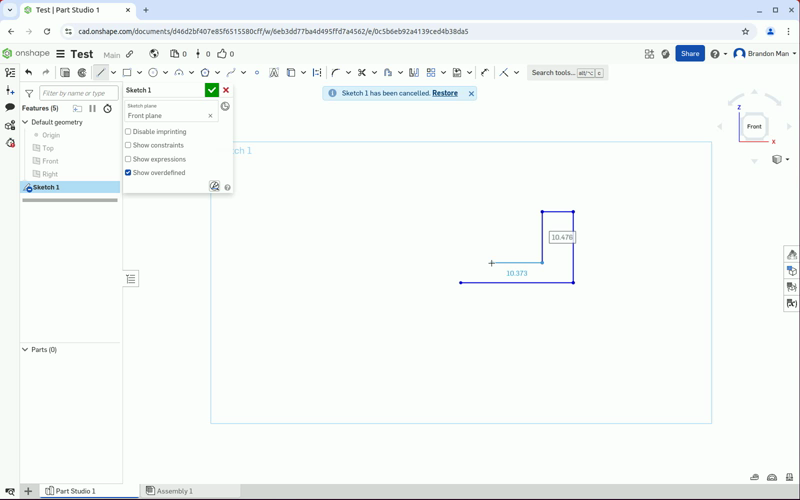
key_down(shift)
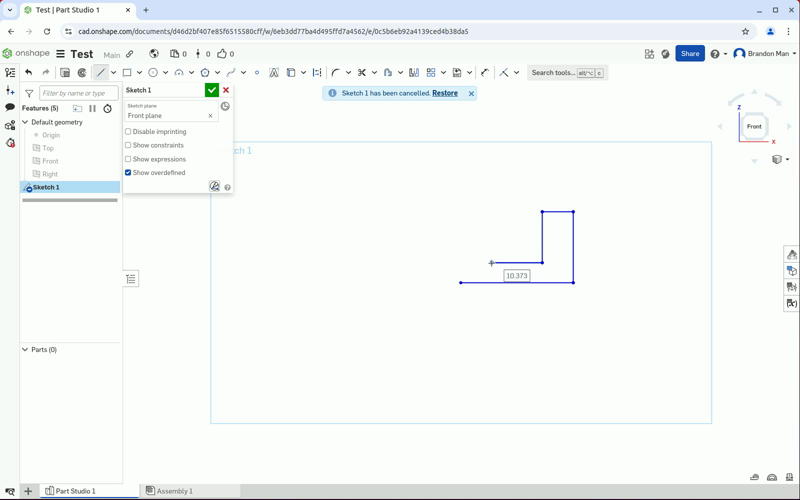
mouse_move(521, 262)
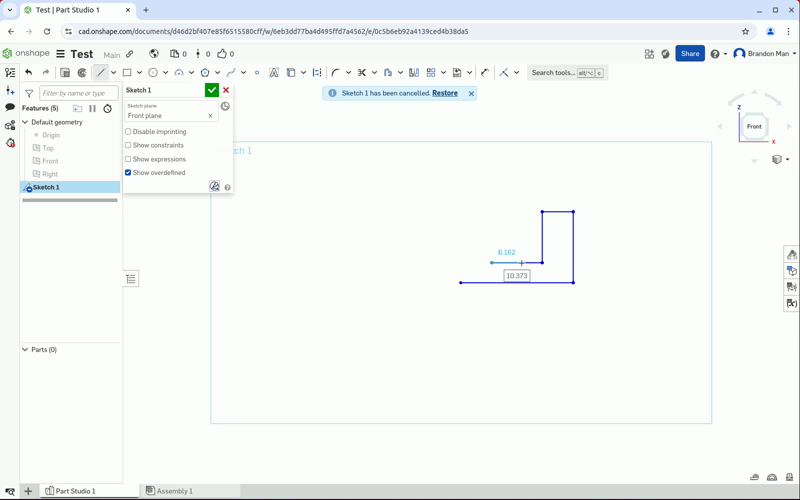
mouse_move(491, 211)
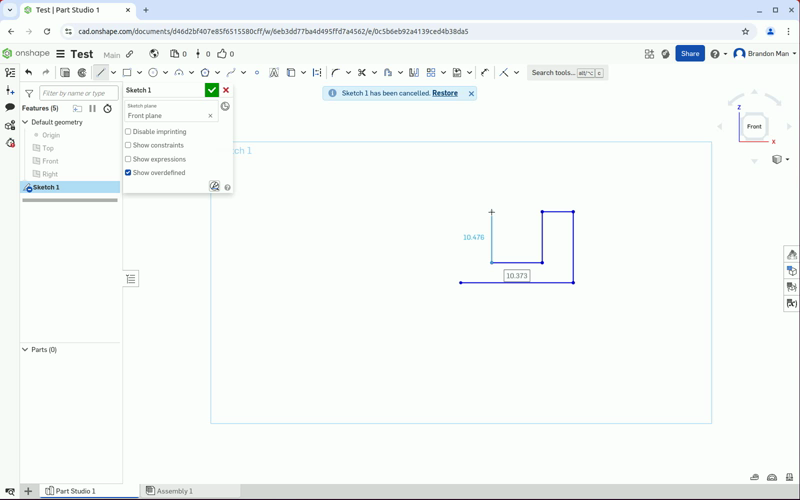
click(491, 211)
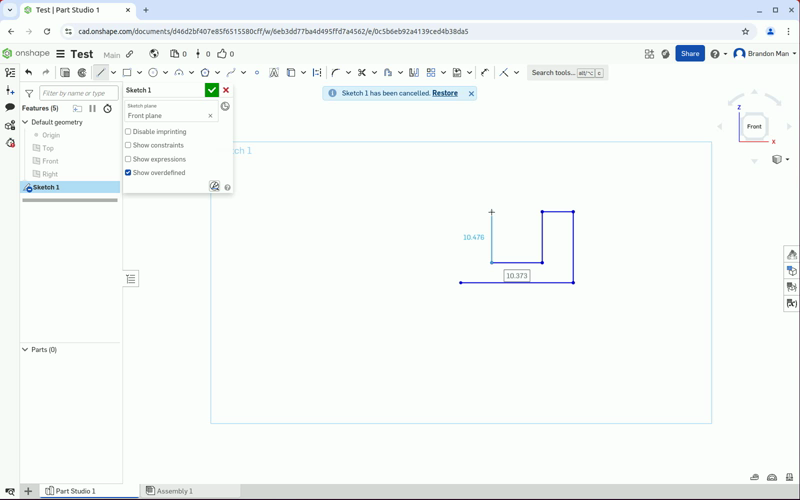
key_up(shift)
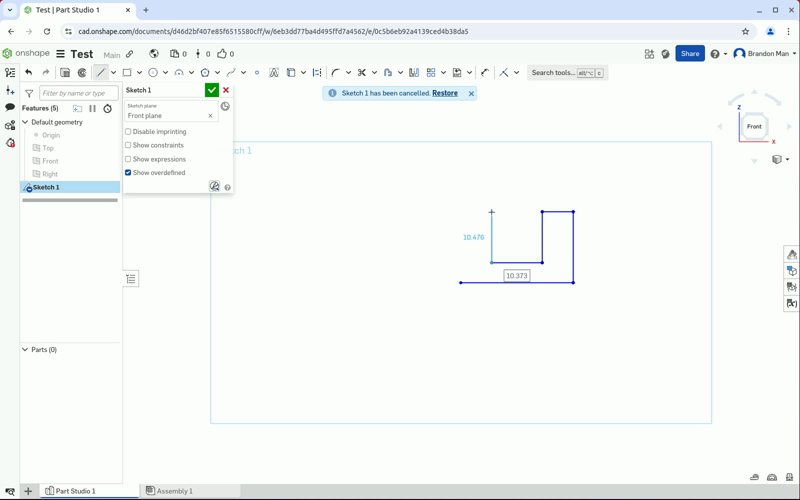
key_down(shift)
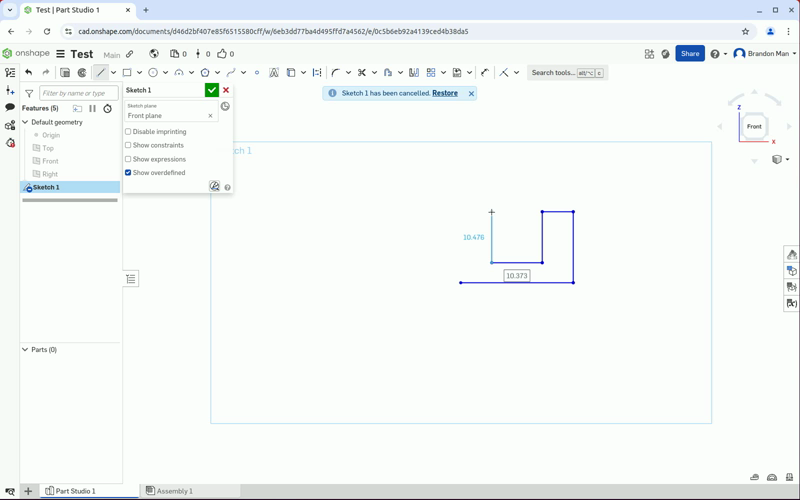
mouse_move(521, 211)
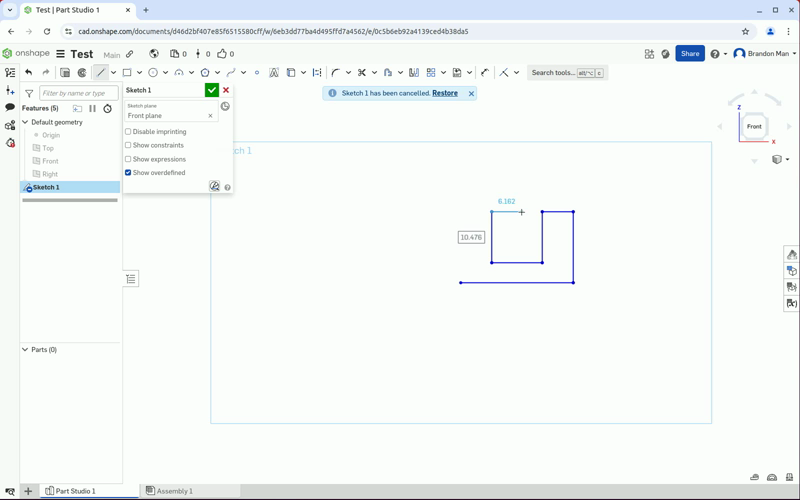
mouse_move(460, 211)
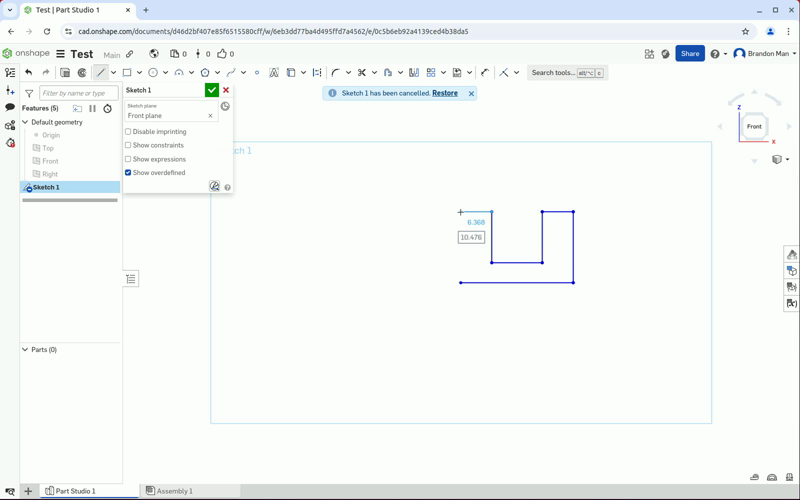
click(460, 211)
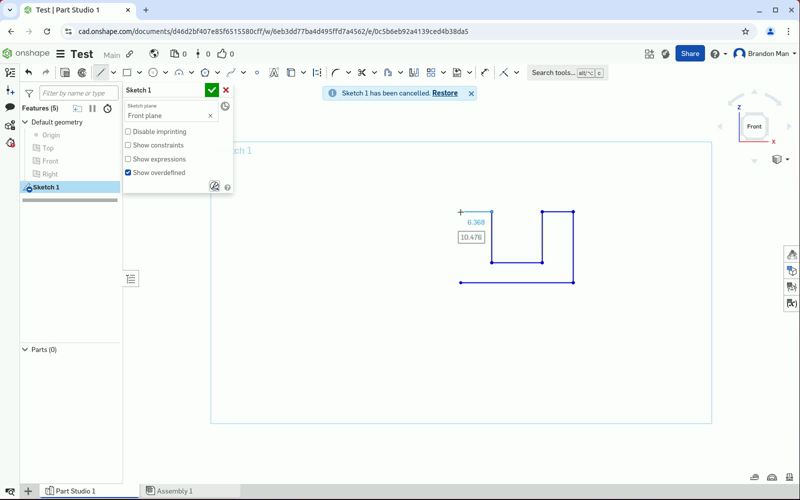
key_up(shift)
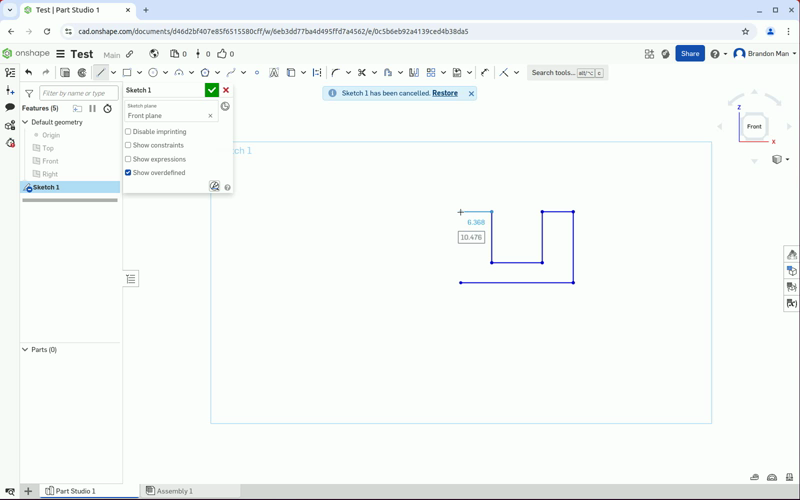
key_down(shift)
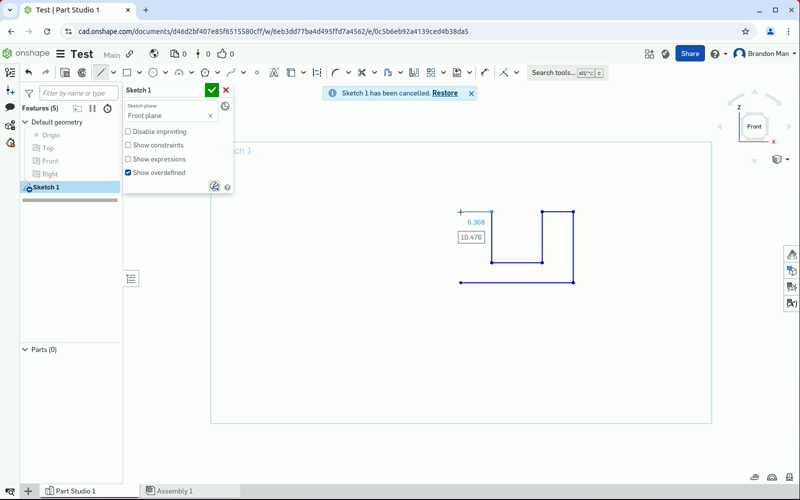
mouse_move(460, 282)
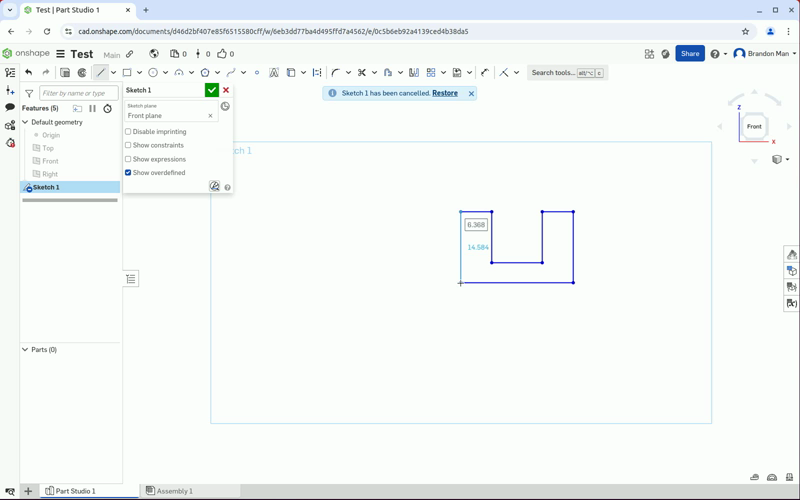
key_up(shift)
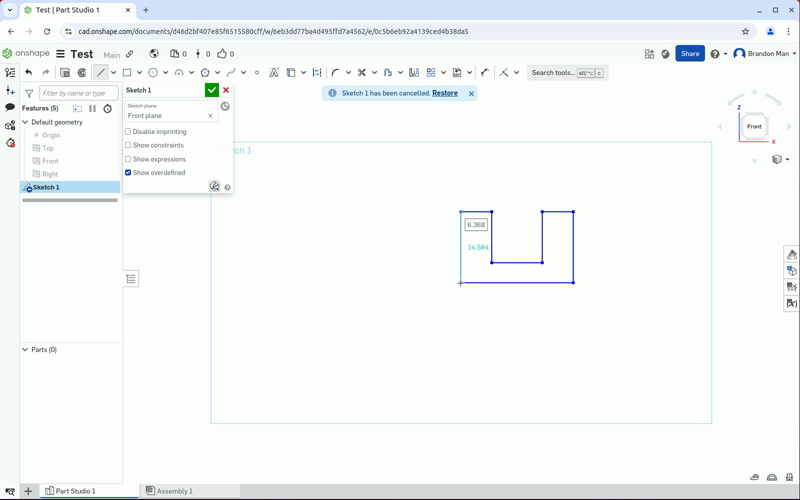
click(460, 282)
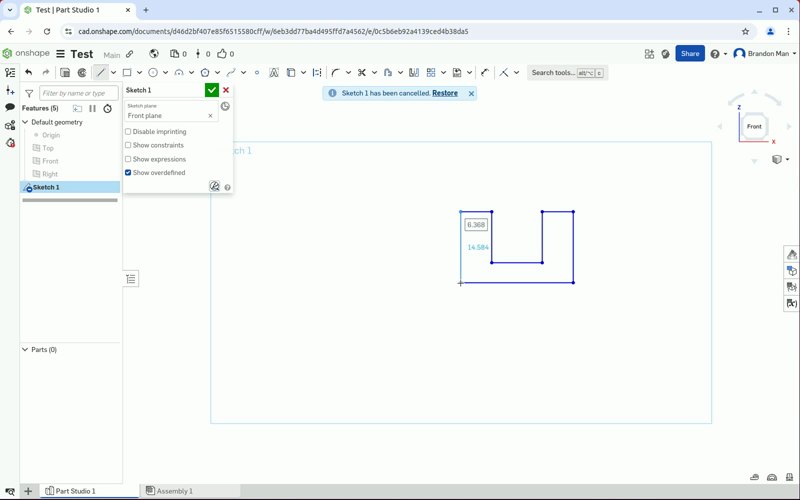
key(esc)
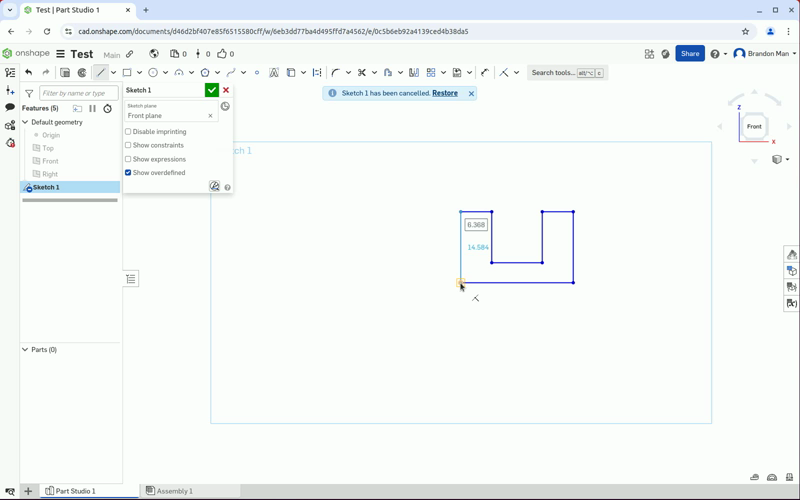
mouse_move(563, 269)
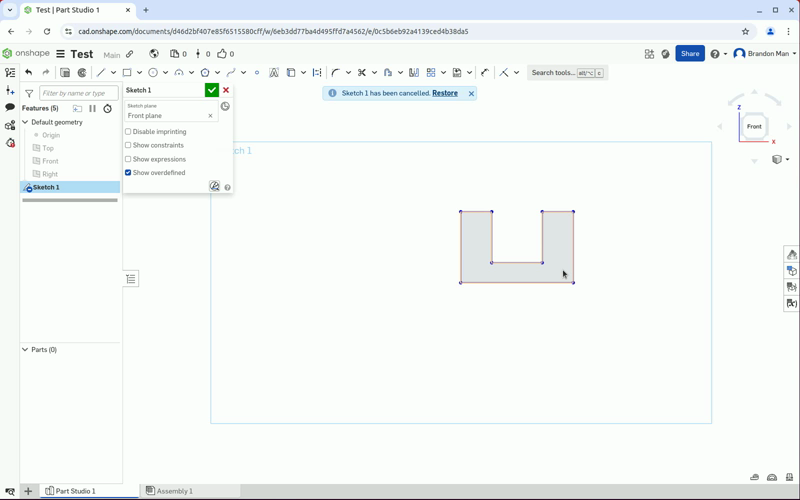
click(563, 269)
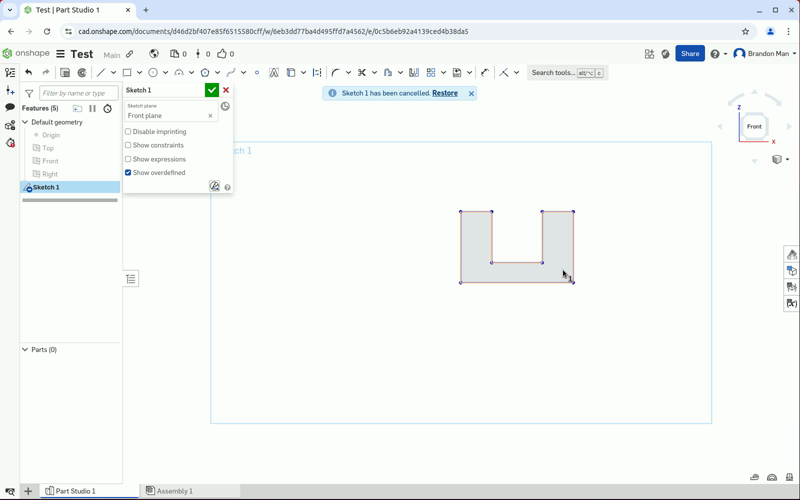
mouse_move(73, 352)
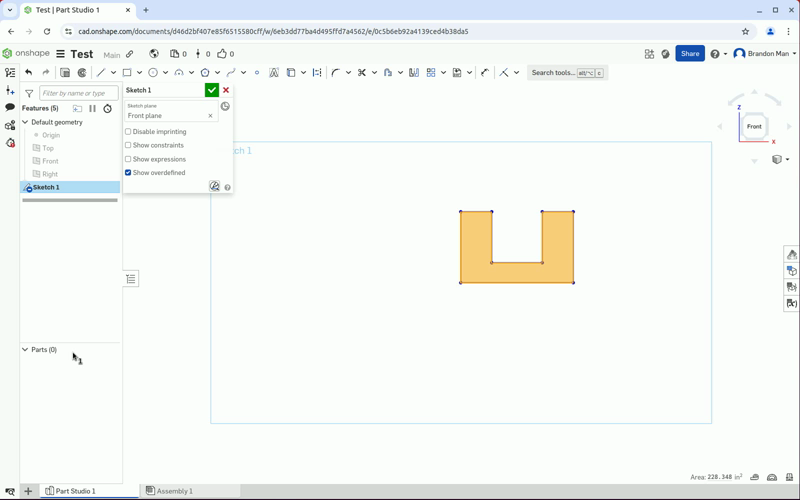
key(shift+y)
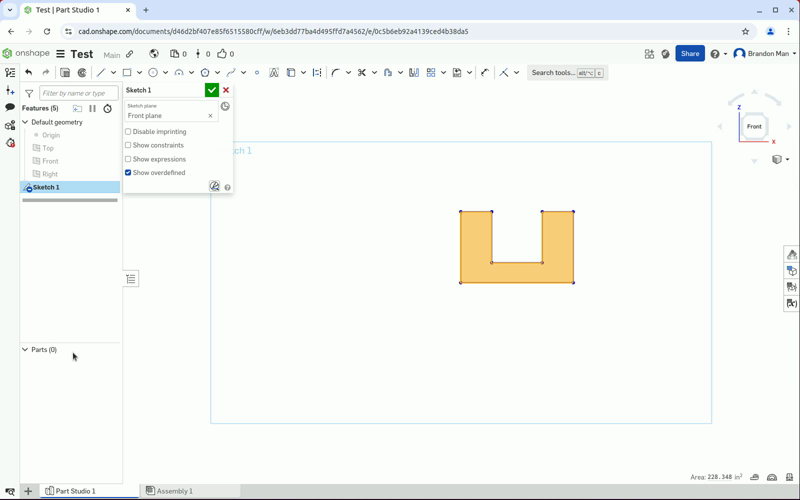
key(shift+e)
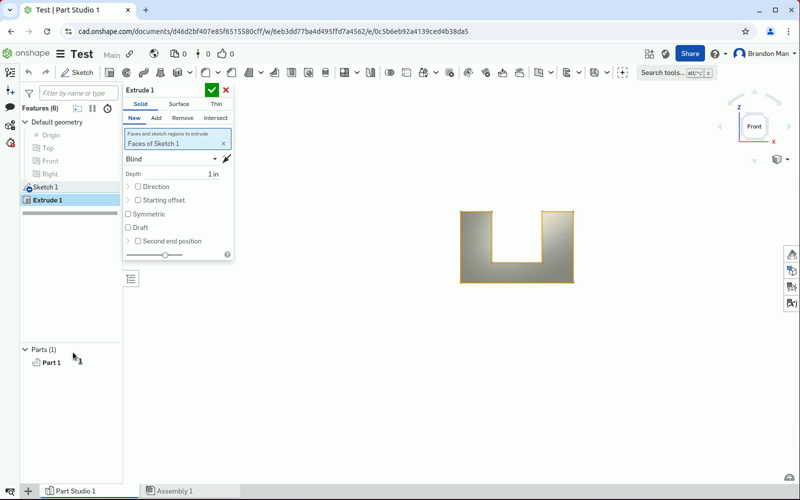
mouse_move(143, 106)
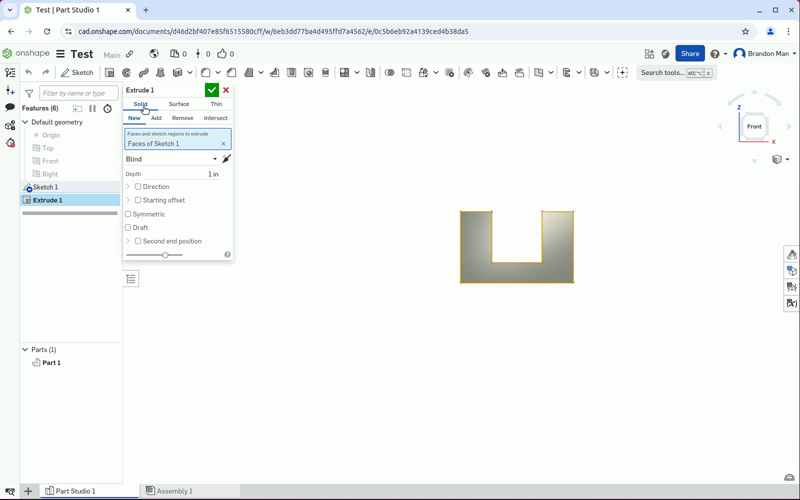
click(143, 106)
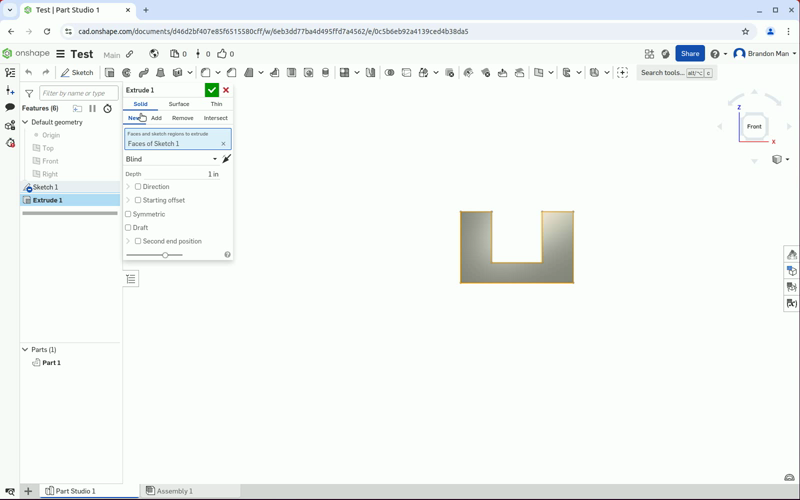
mouse_move(137, 120)
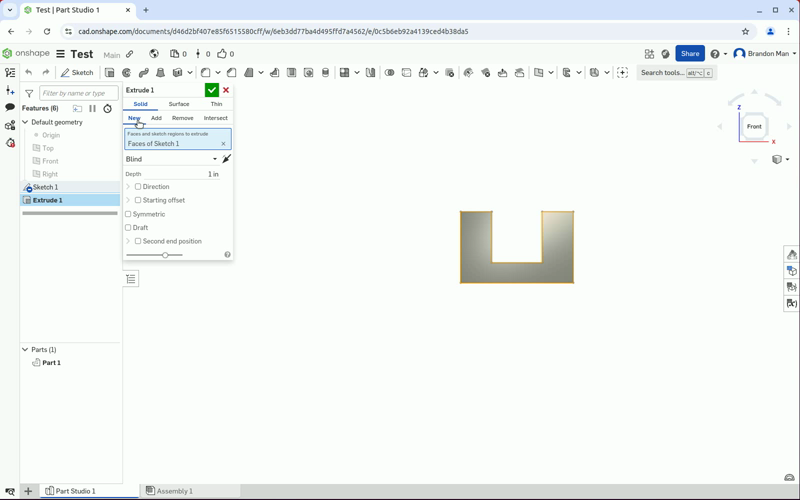
click(137, 120)
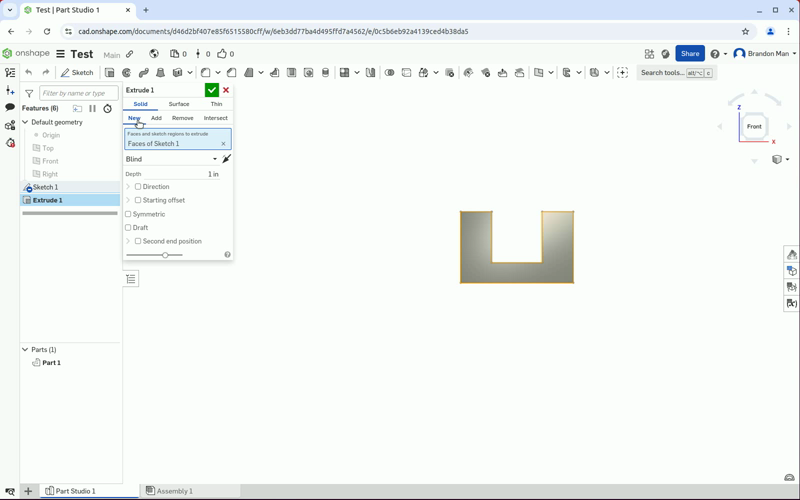
key(tab, 4)
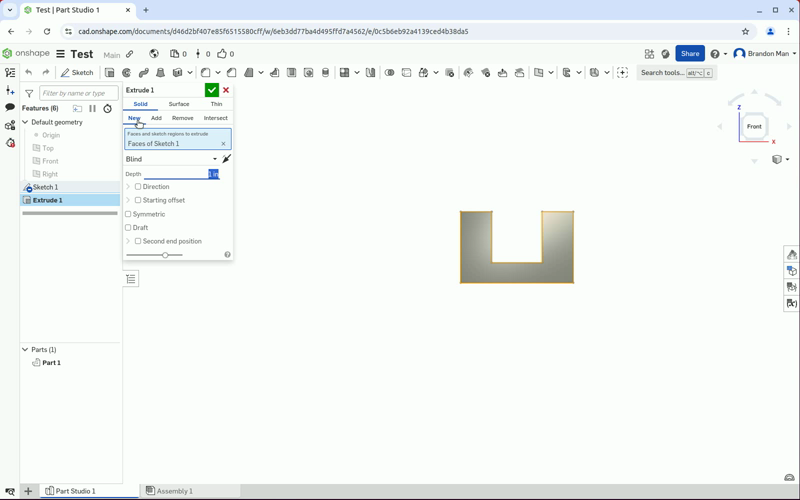
text(7.462)
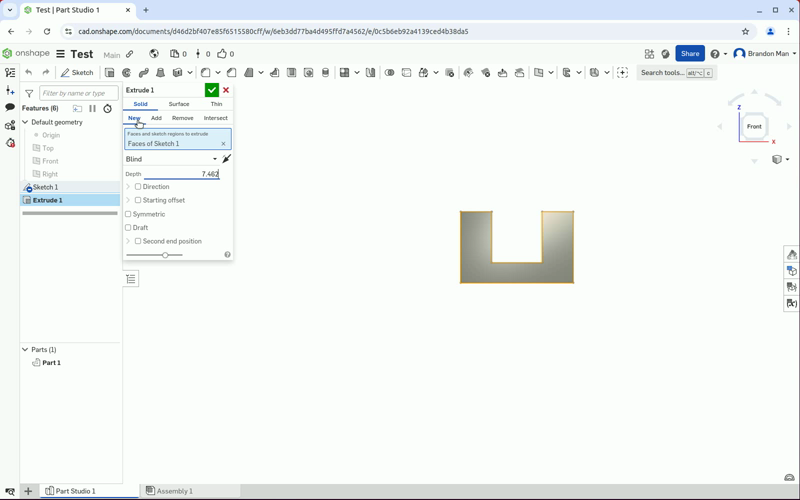
key(tab, 3)
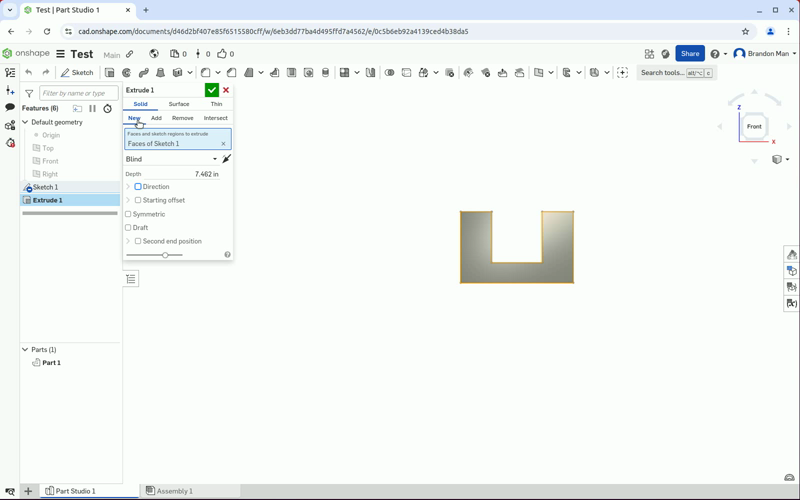
key(tab, 2)
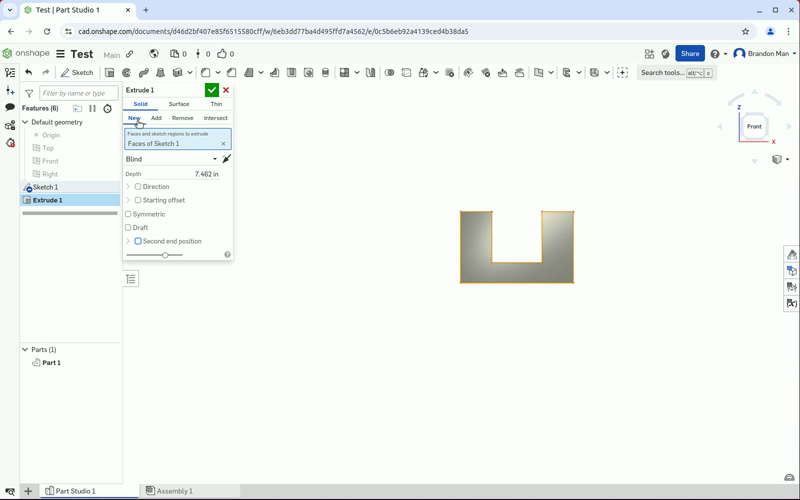
key(space)
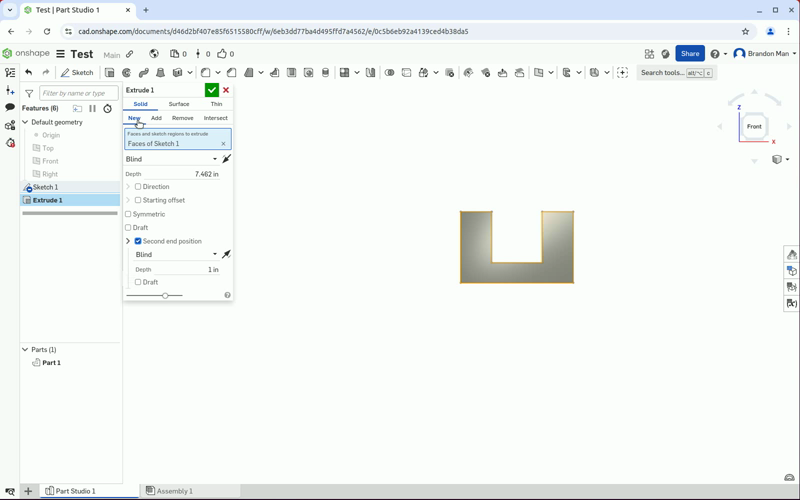
key(tab, 3)
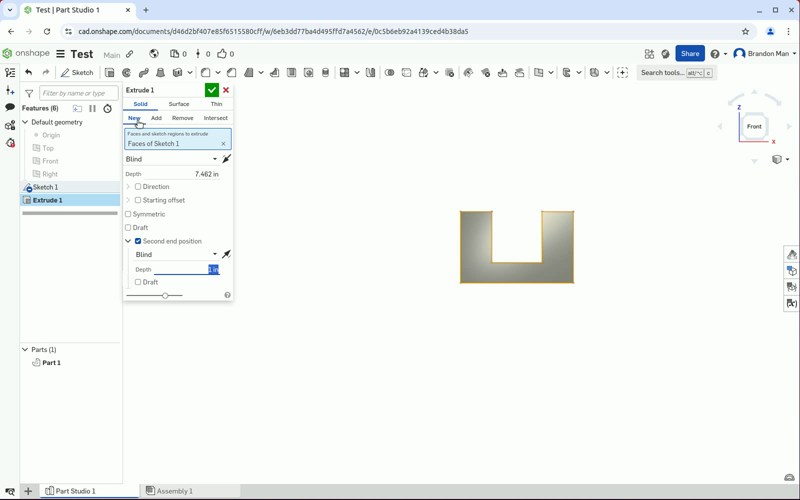
text(7.462)
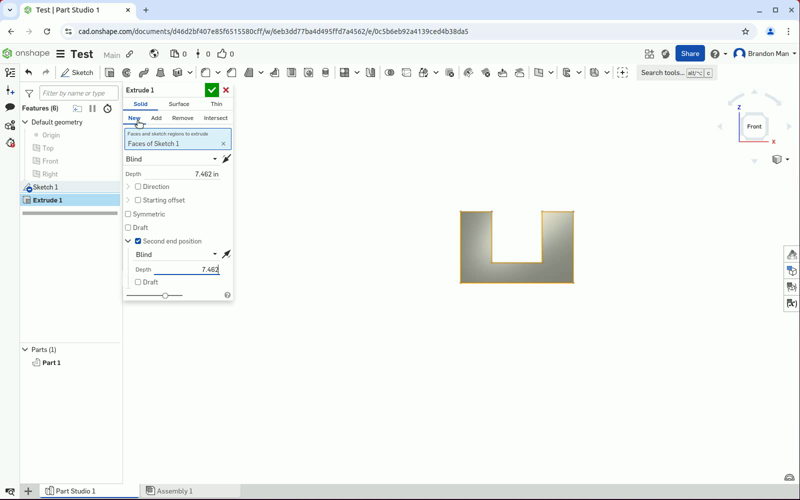
key(enter)
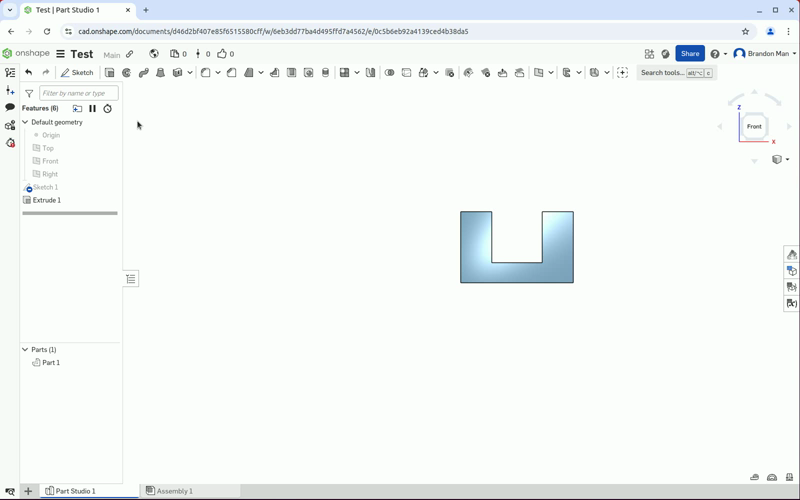
key(shift+h)
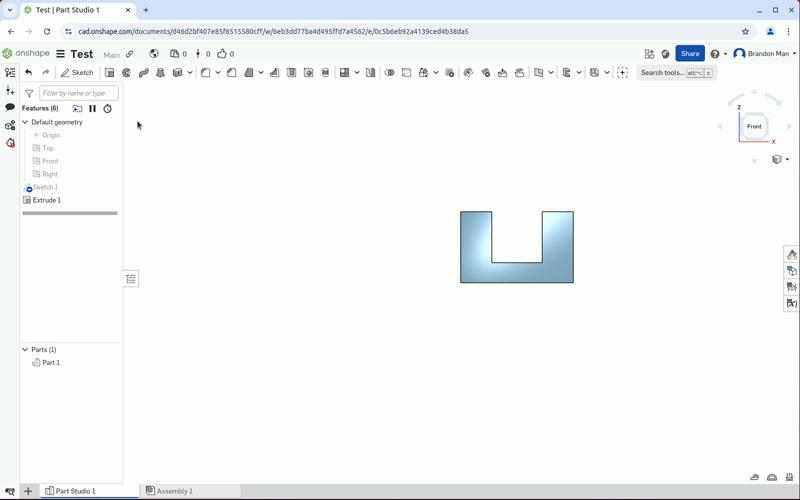
key(shift+h)
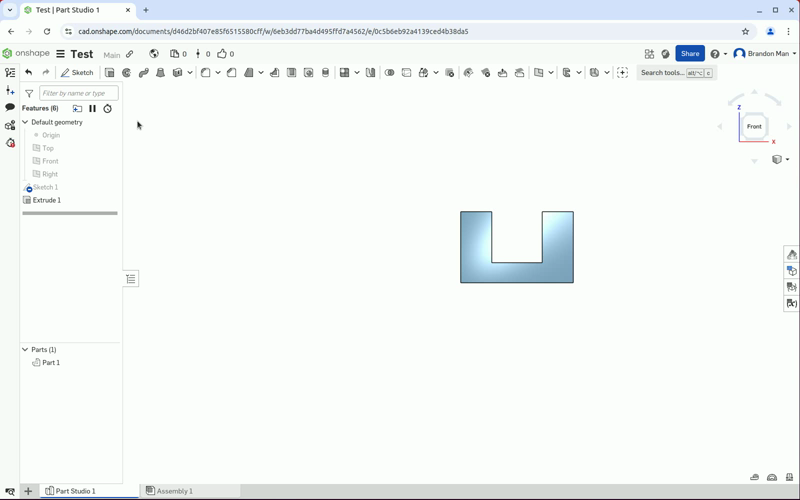
mouse_move(73, 189)
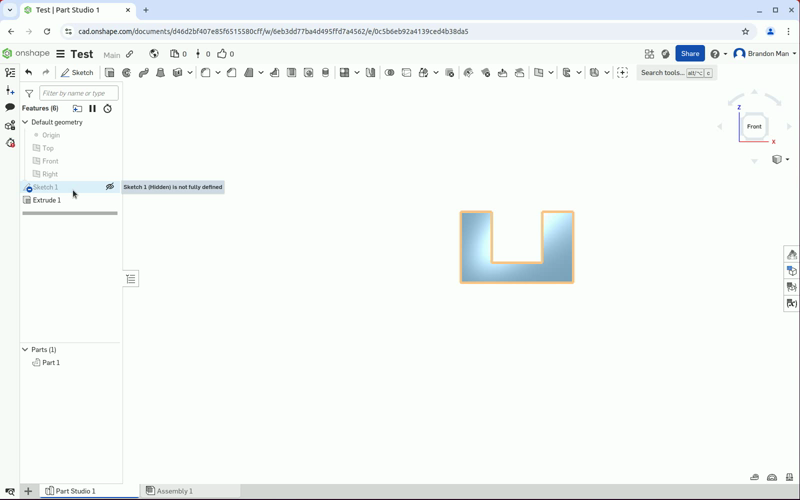
click(73, 189)
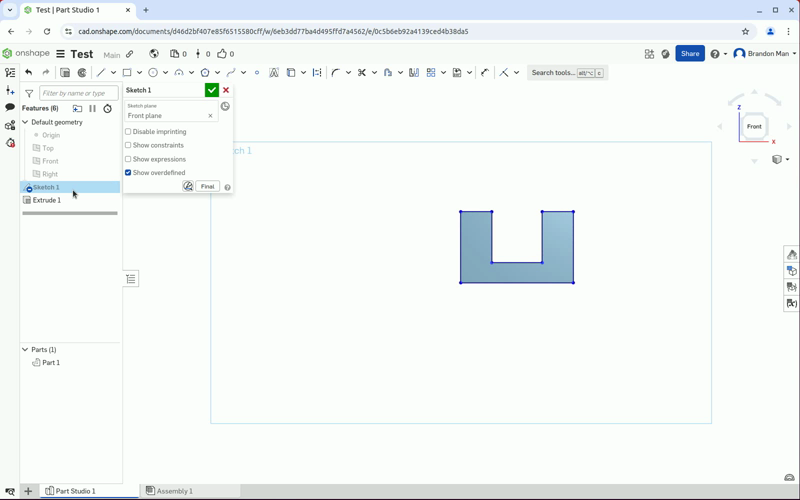
mouse_move(229, 92)
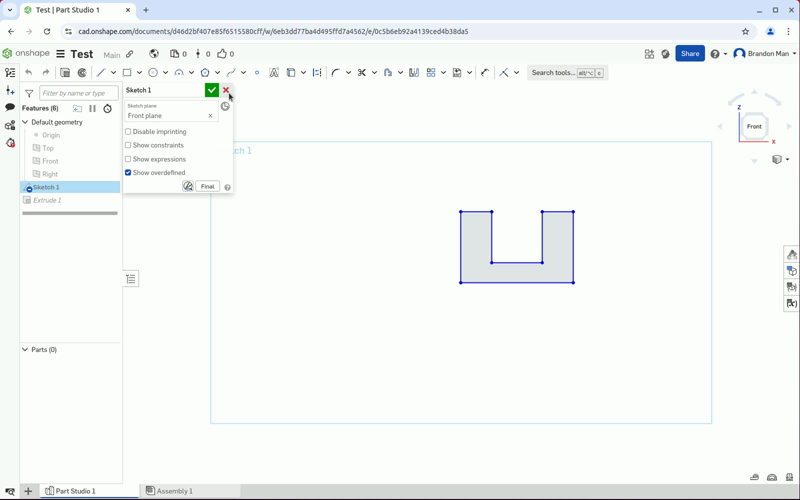
click(229, 92)
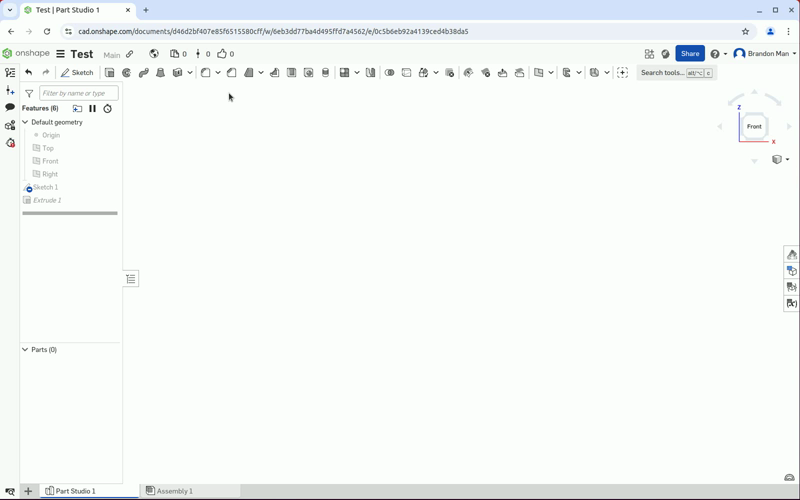
mouse_move(73, 352)
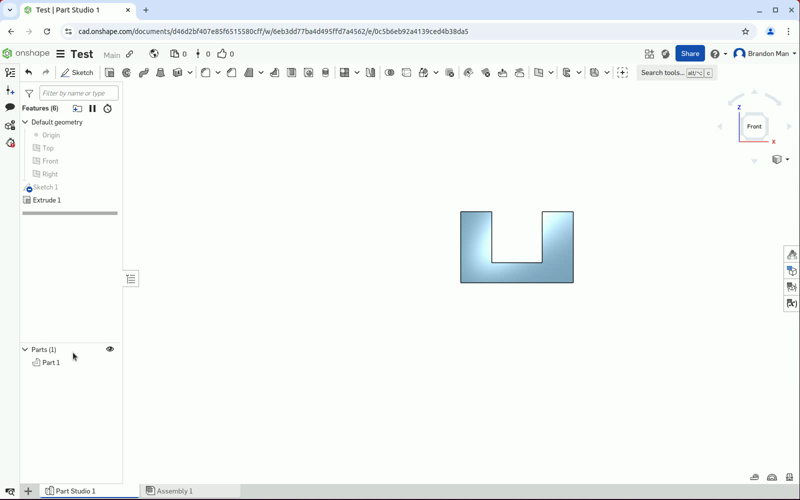
key(y)
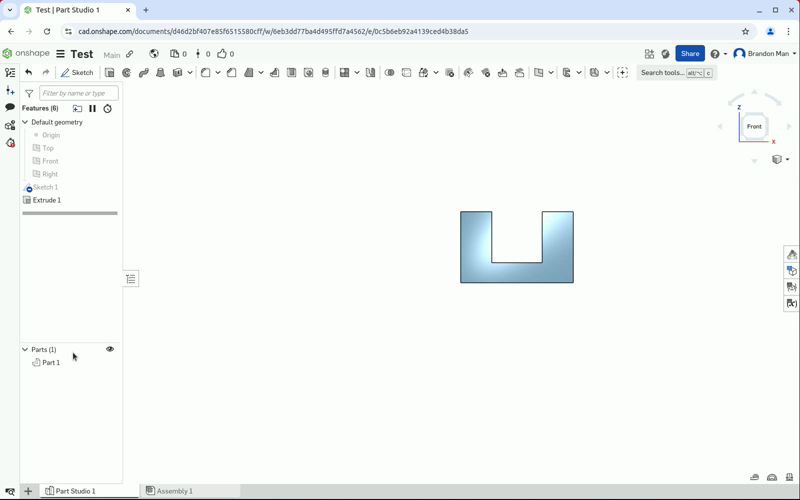
key(shift+p)
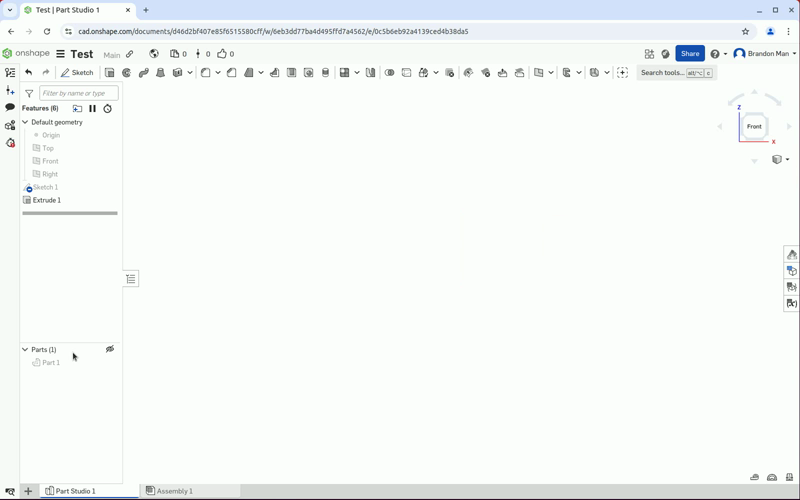
key(space)
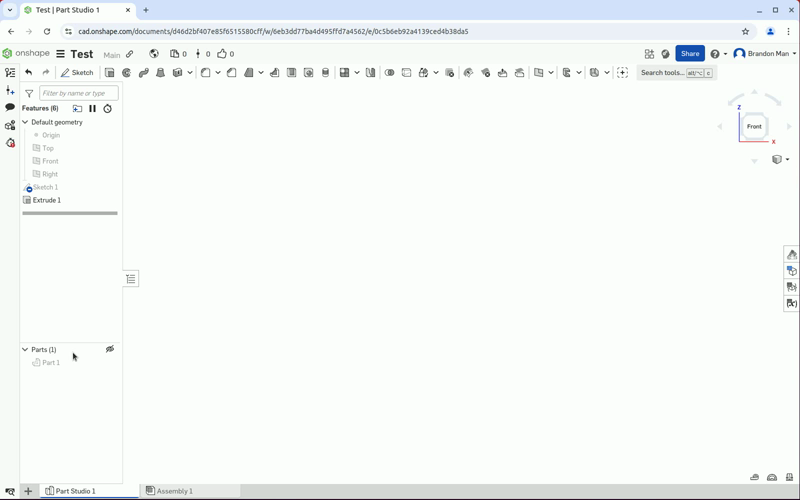
key_down(shift)
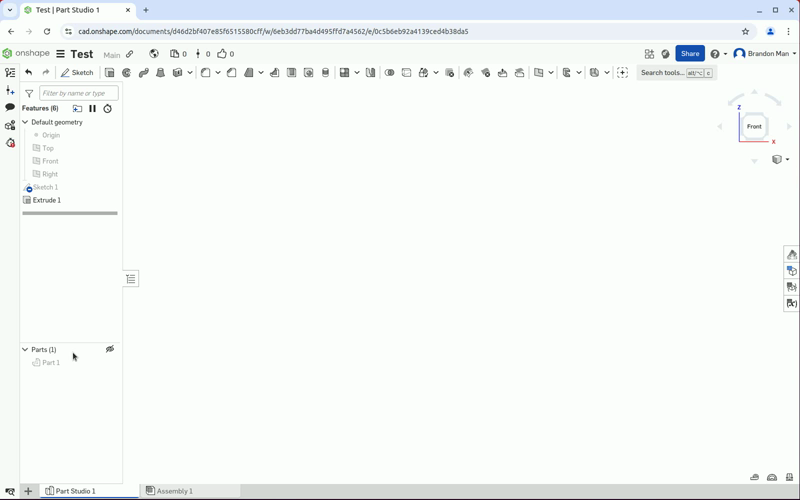
key(down)
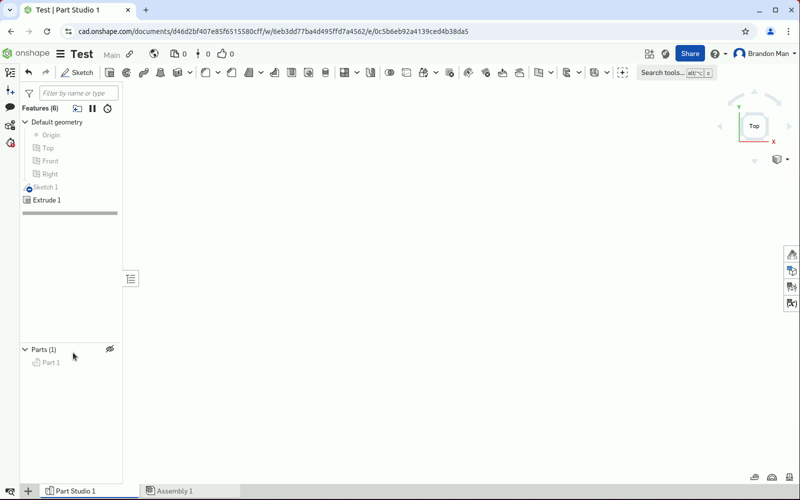
key_up(shift)
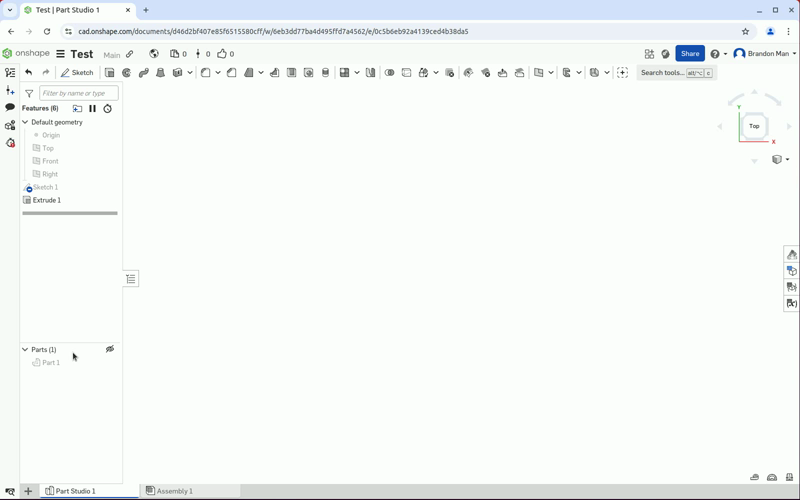
mouse_move(73, 352)
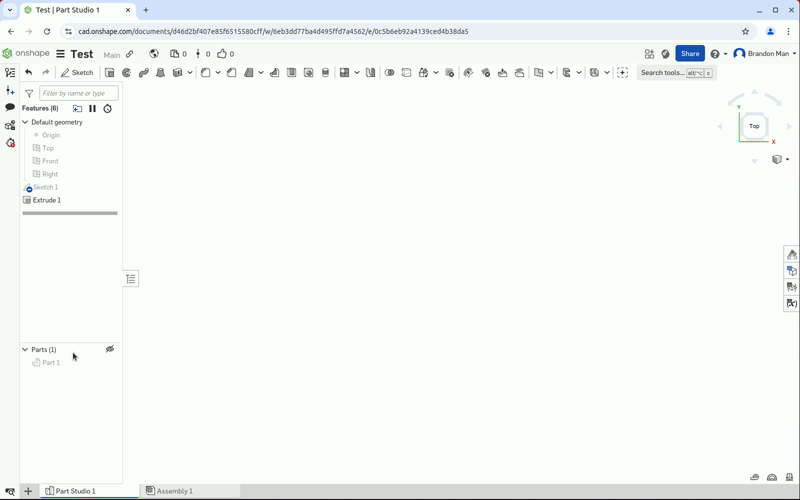
key(shift+y)
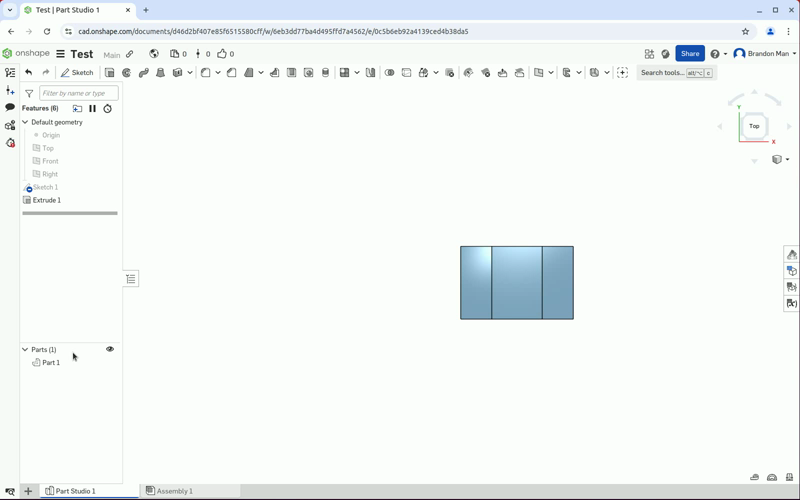
mouse_move(541, 75)
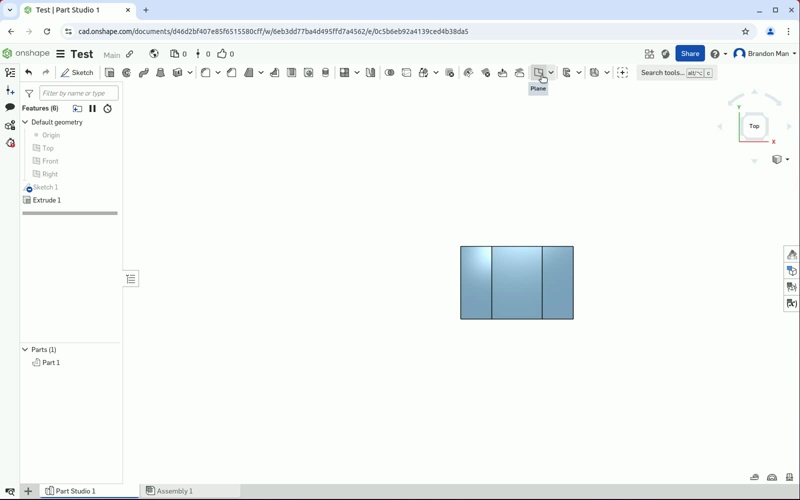
click(541, 75)
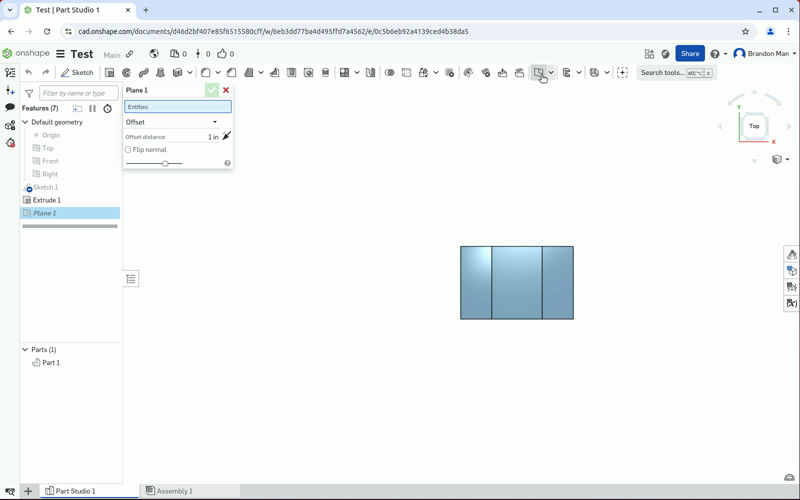
mouse_move(73, 150)
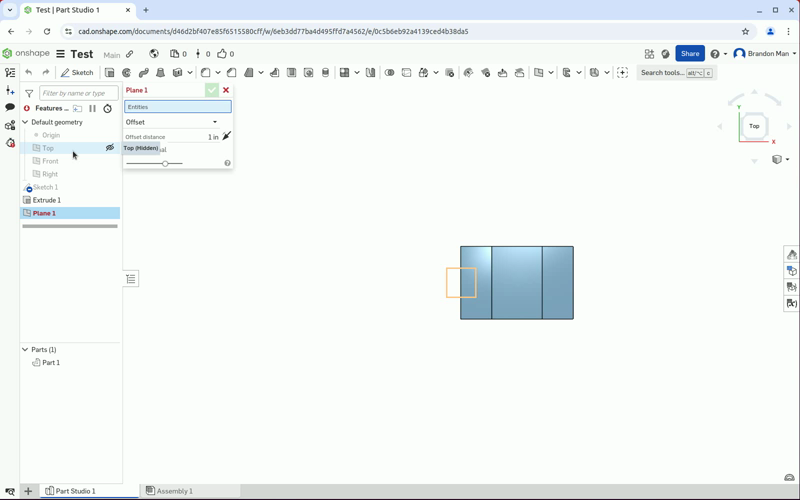
click(73, 150)
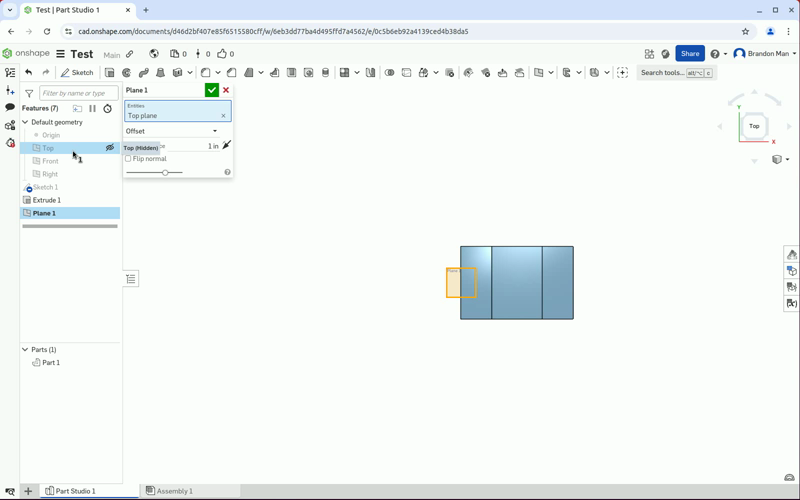
key(tab, 2)
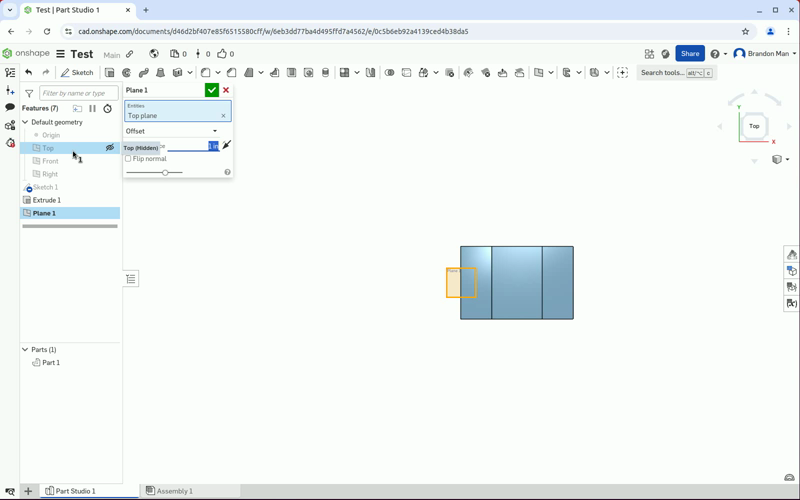
text(14.45)
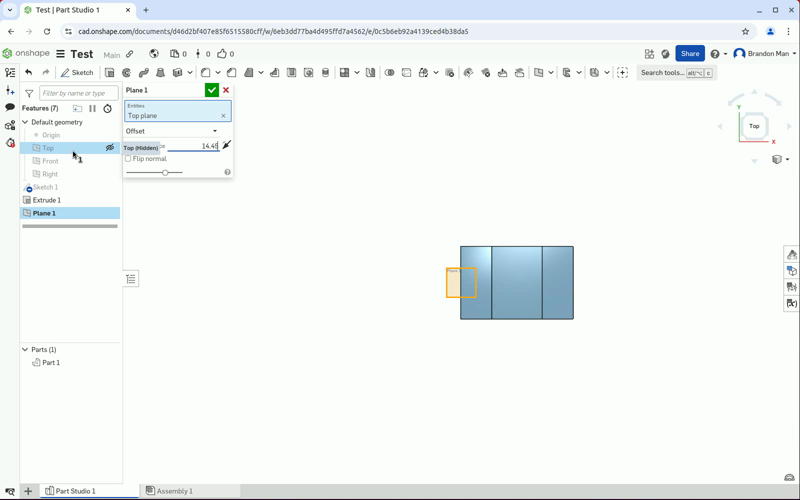
key(enter, 2)
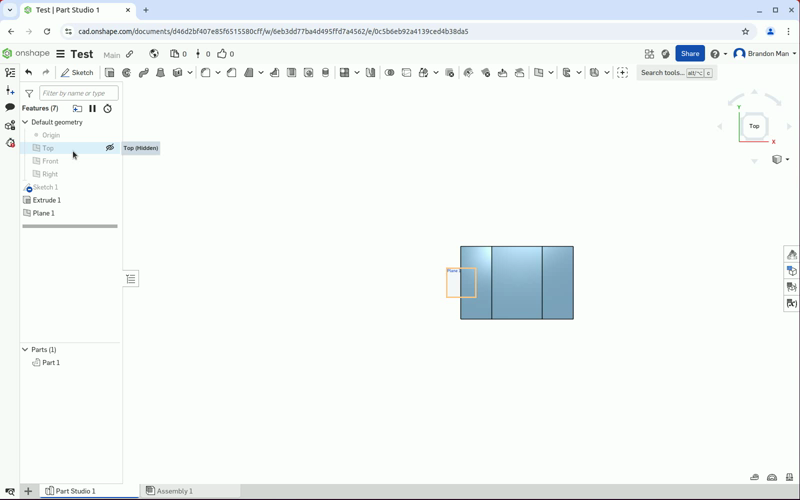
key(shift+s)
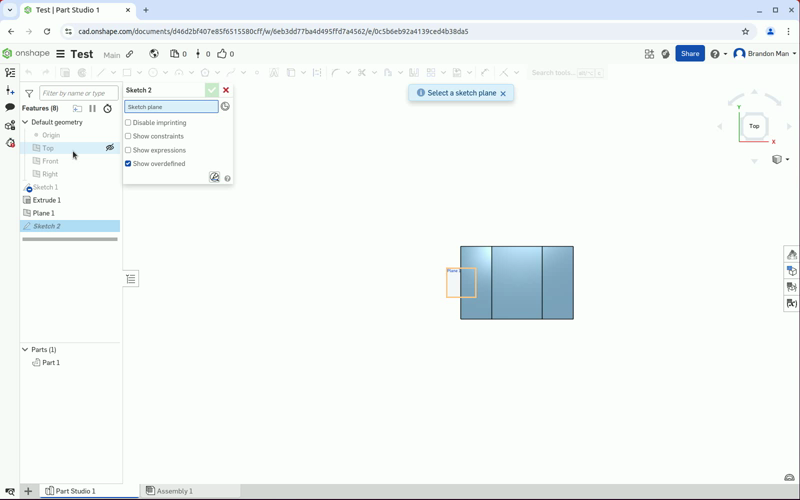
mouse_move(73, 215)
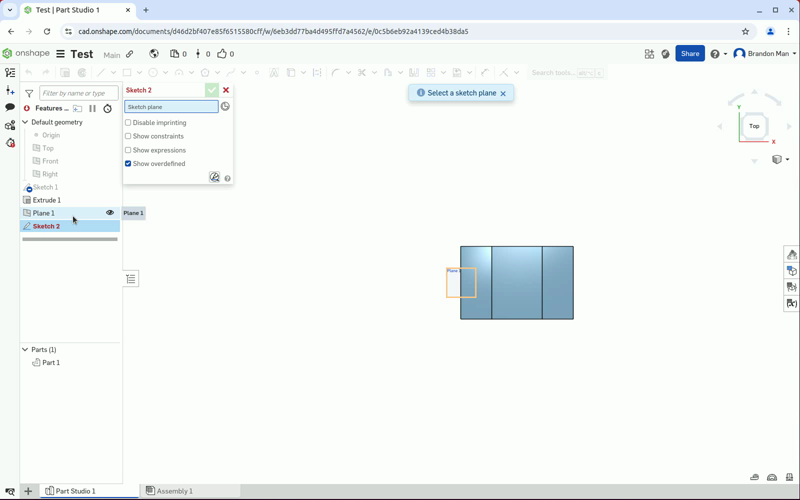
click(73, 215)
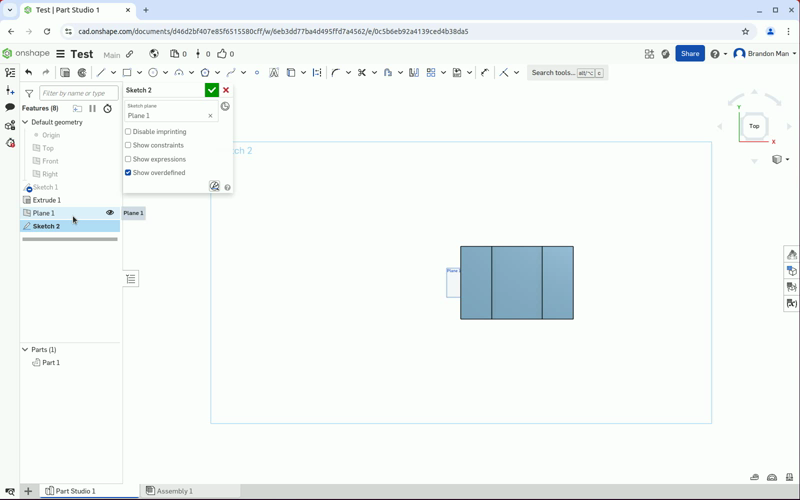
mouse_move(73, 352)
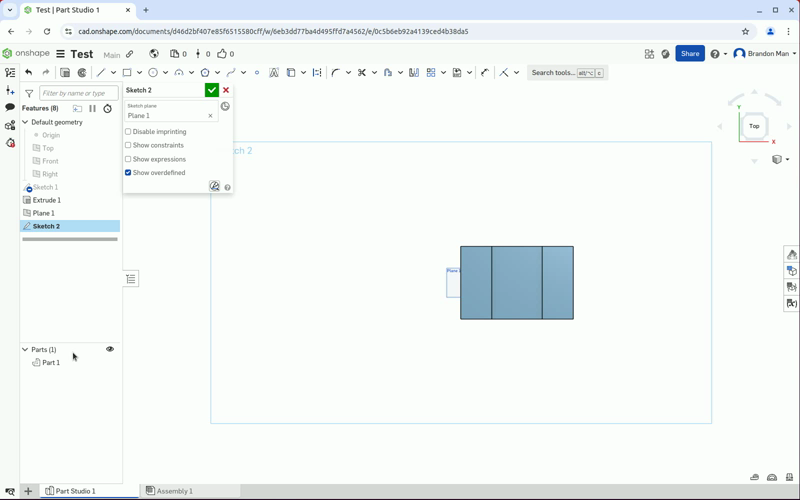
key(y)
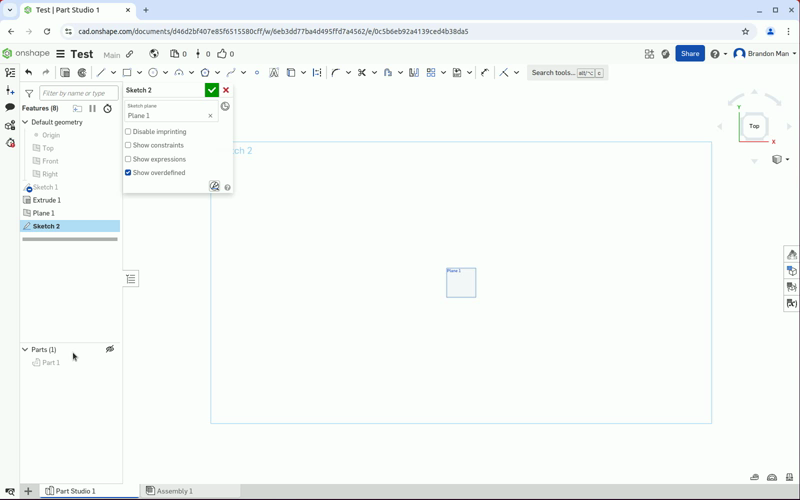
key(l)
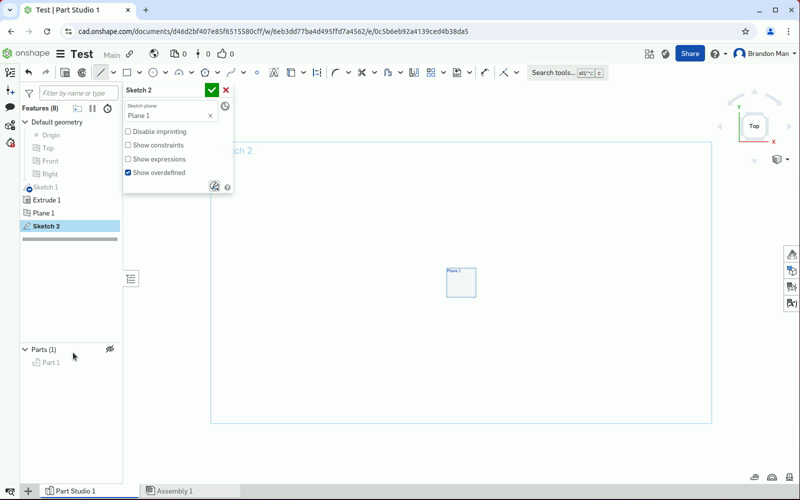
key_down(shift)
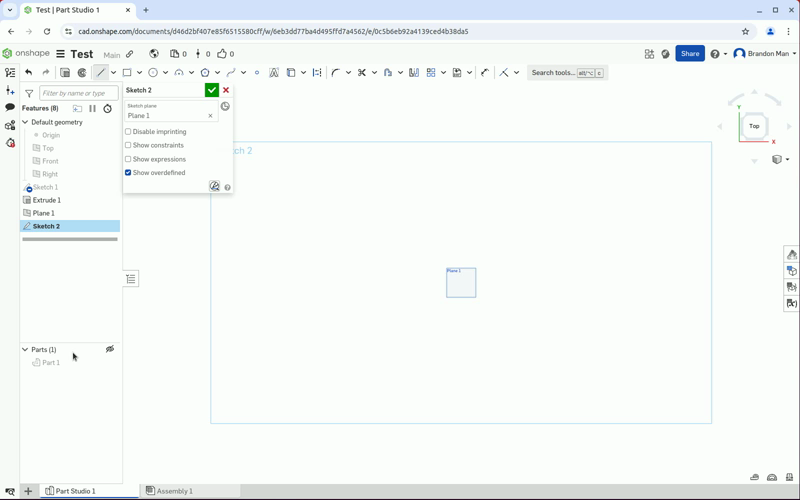
mouse_move(542, 301)
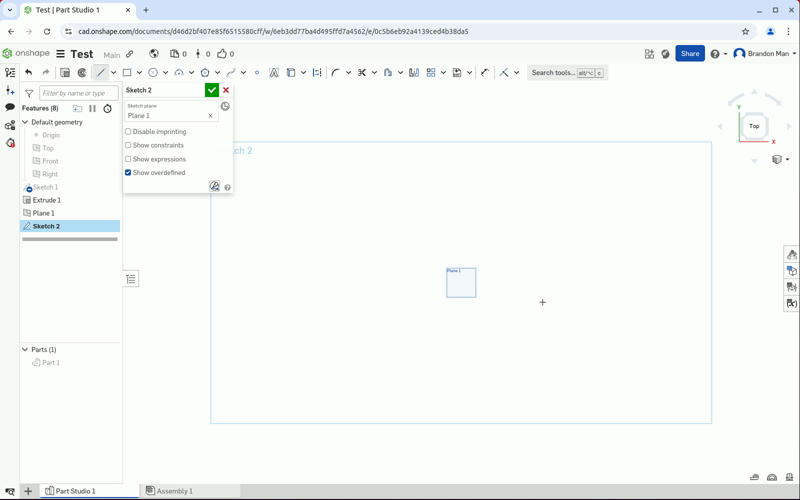
click(542, 301)
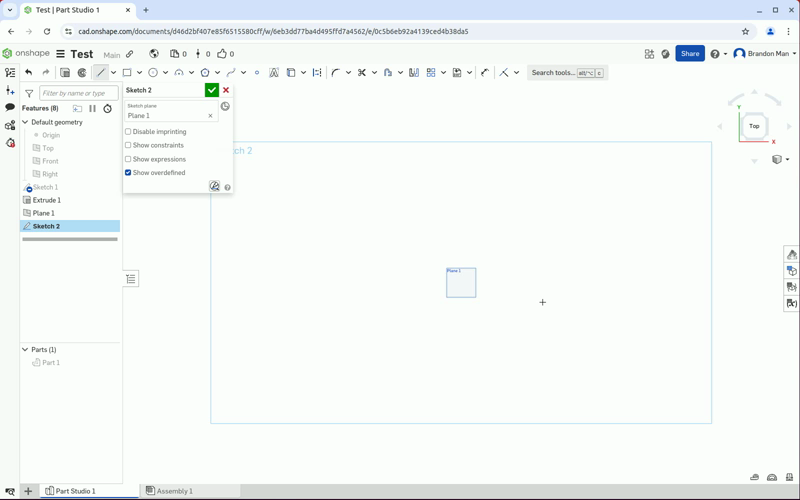
key_up(shift)
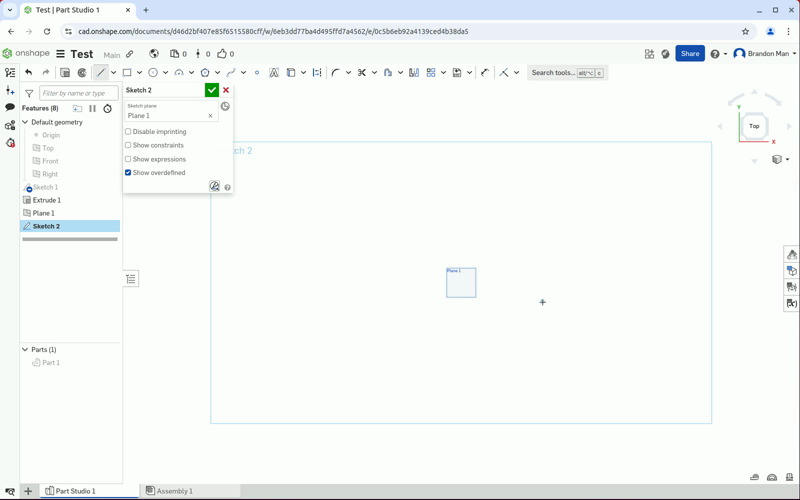
key_down(shift)
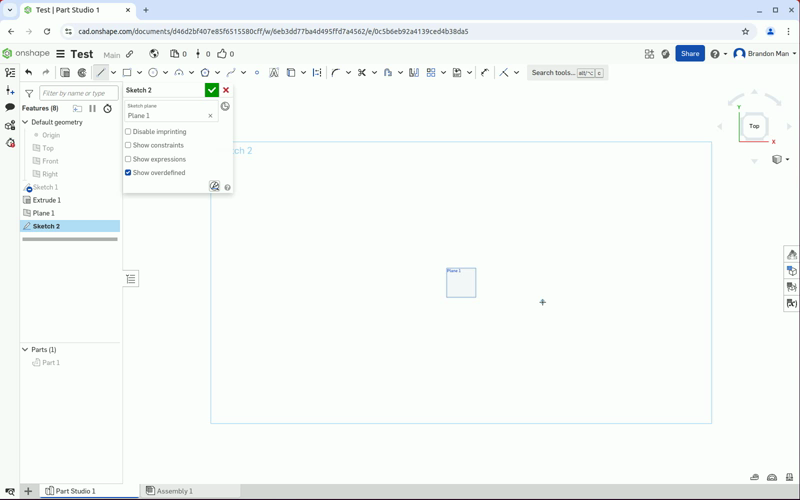
mouse_move(572, 301)
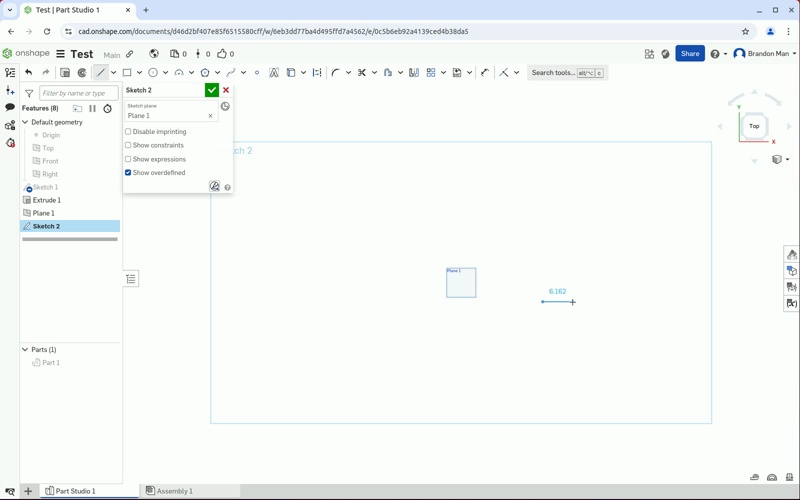
mouse_move(574, 301)
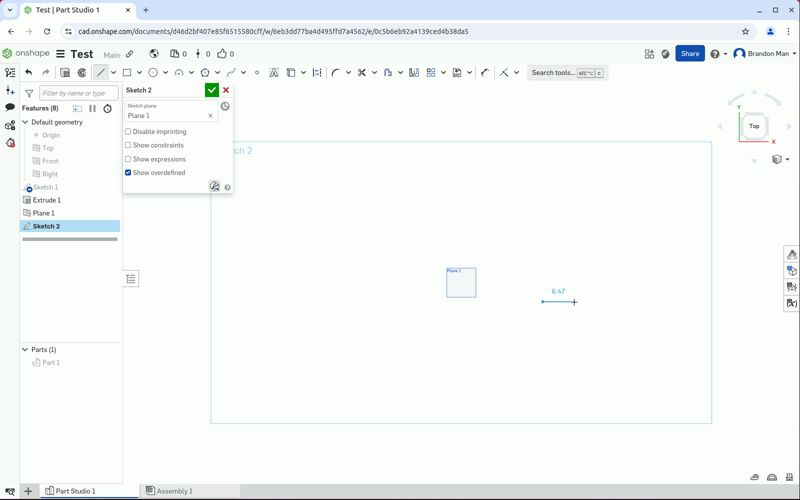
click(574, 301)
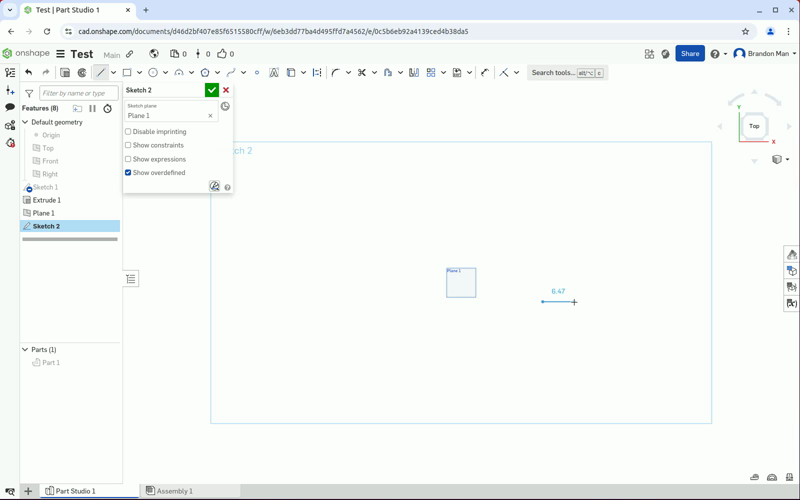
key_up(shift)
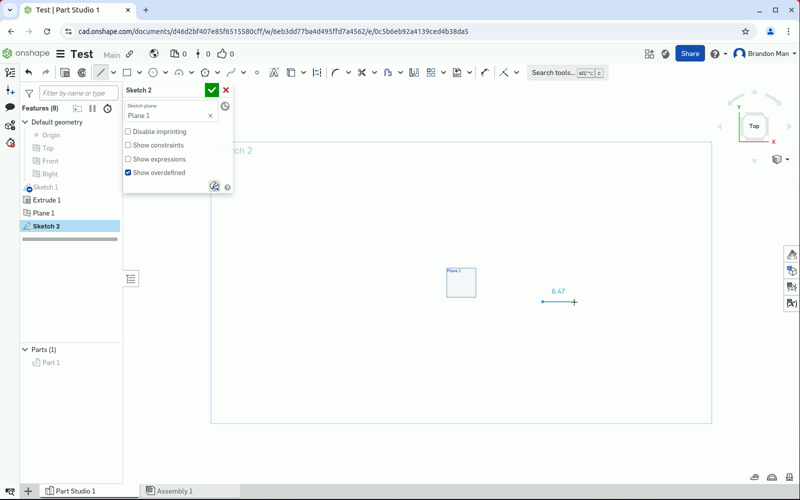
key_down(shift)
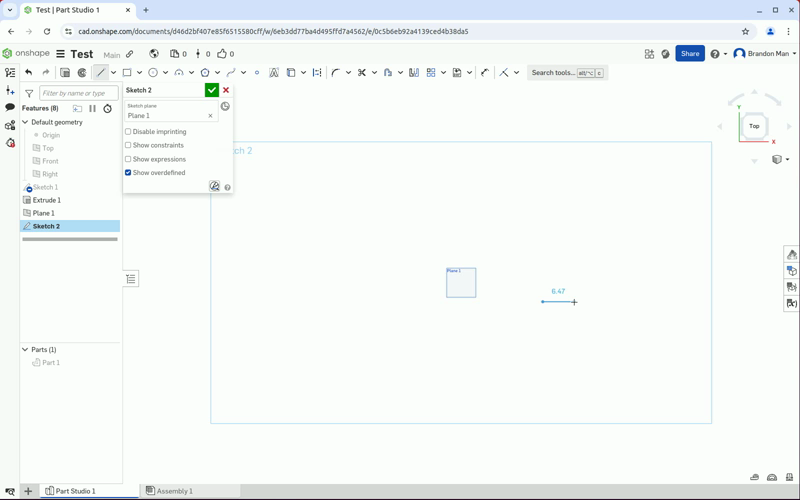
mouse_move(589, 301)
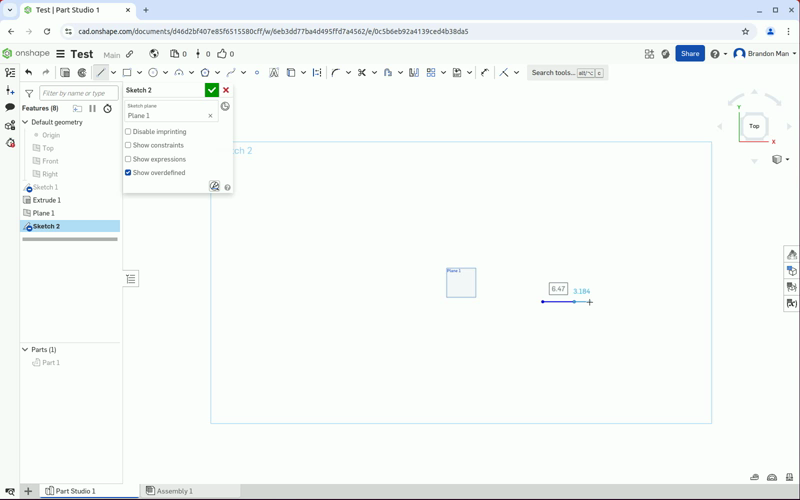
mouse_move(574, 270)
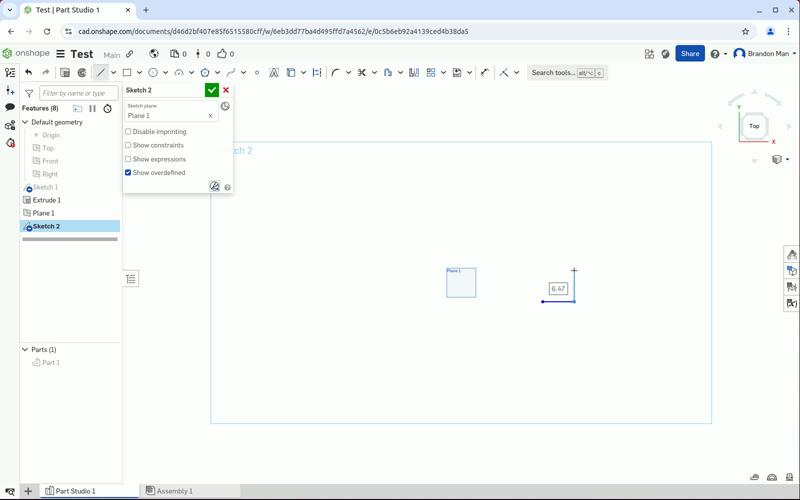
click(574, 270)
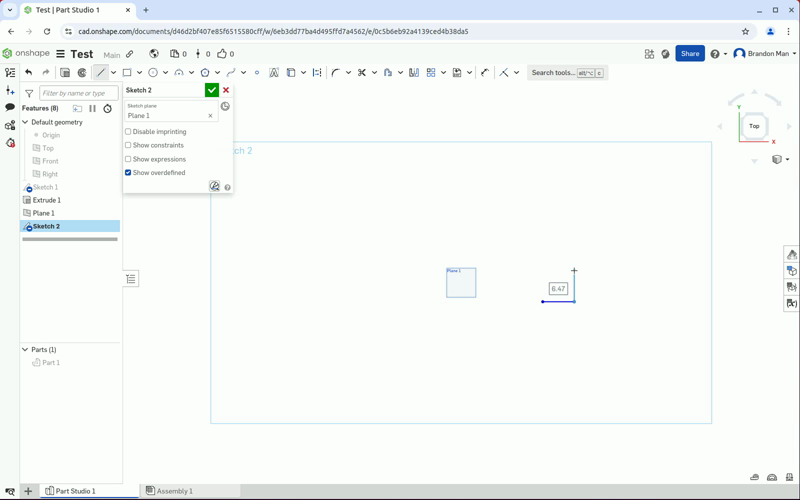
key_up(shift)
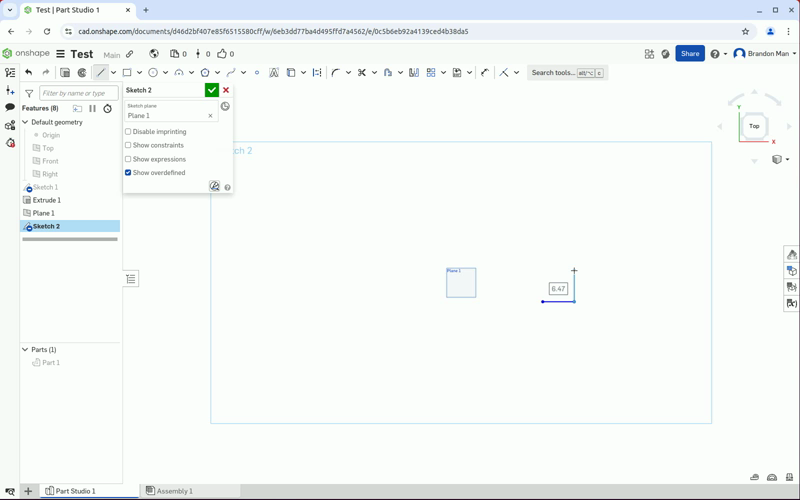
key_down(shift)
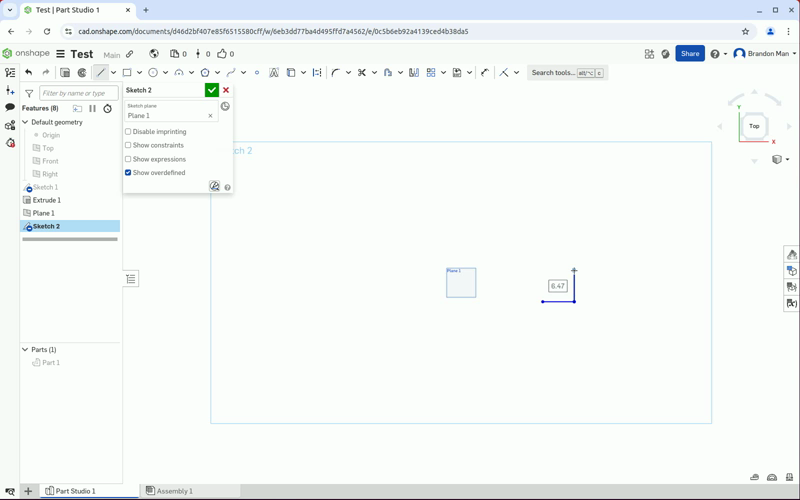
mouse_move(589, 270)
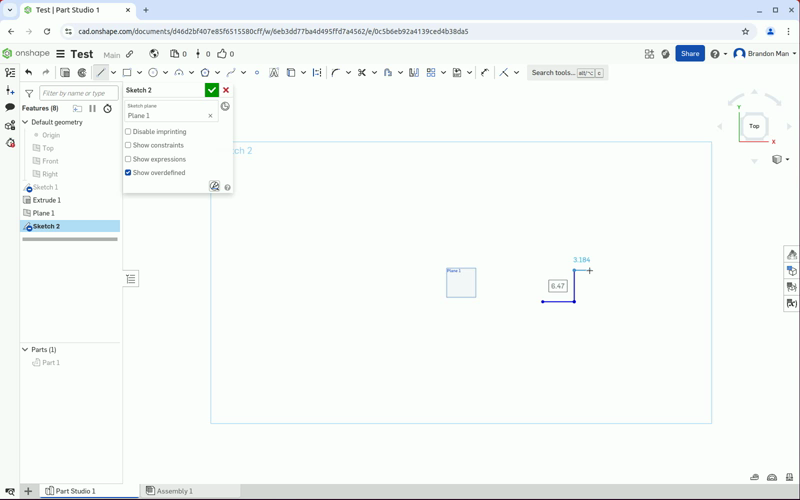
mouse_move(542, 270)
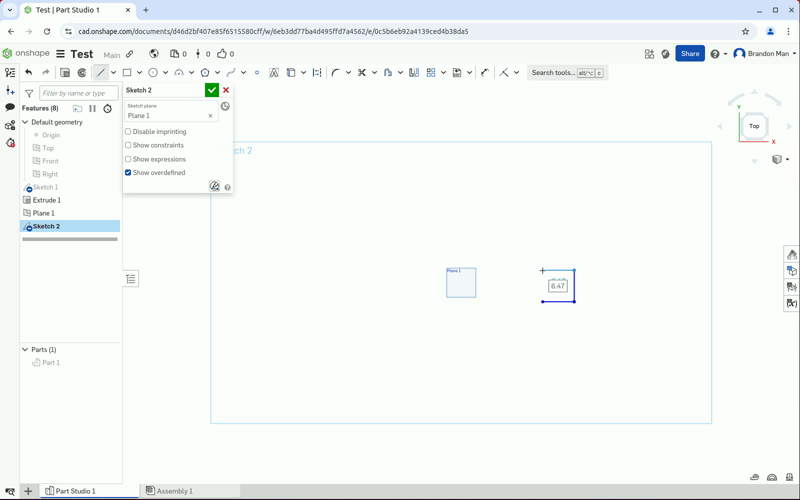
click(542, 270)
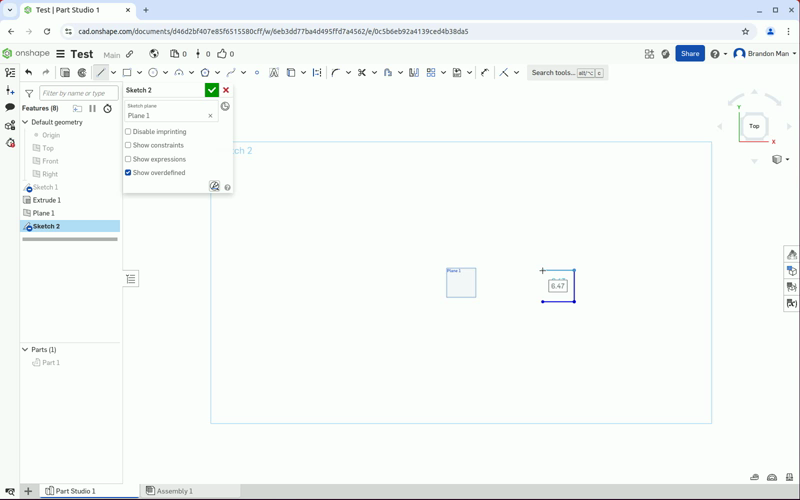
key_up(shift)
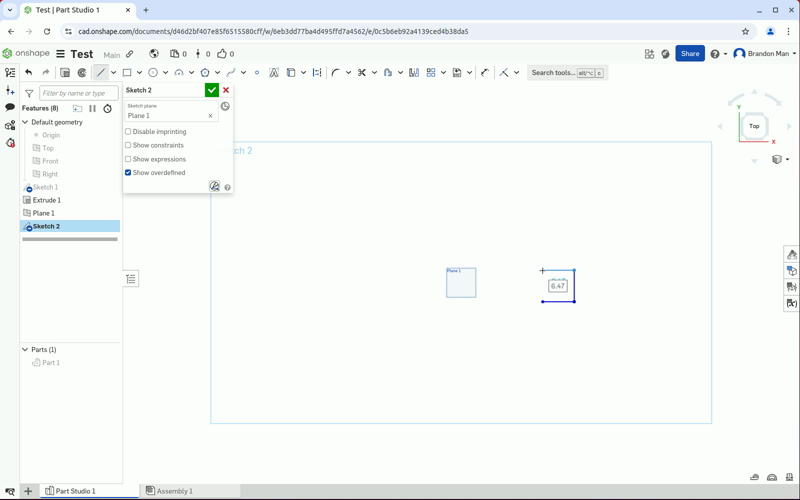
mouse_move(572, 270)
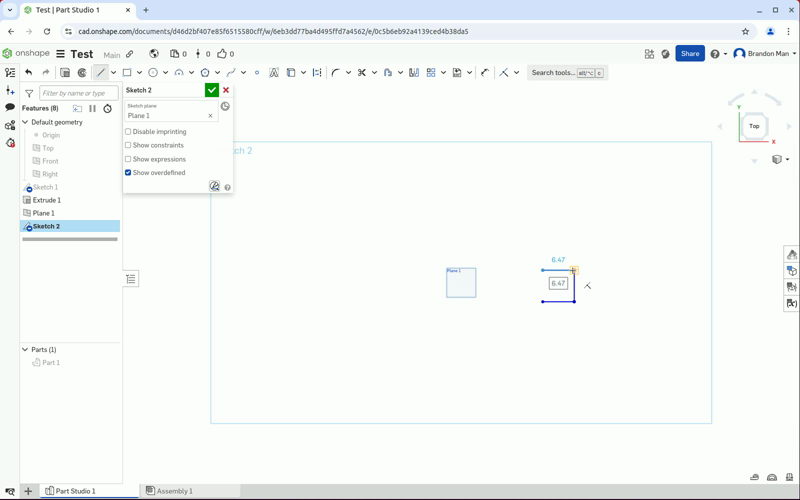
key_down(shift)
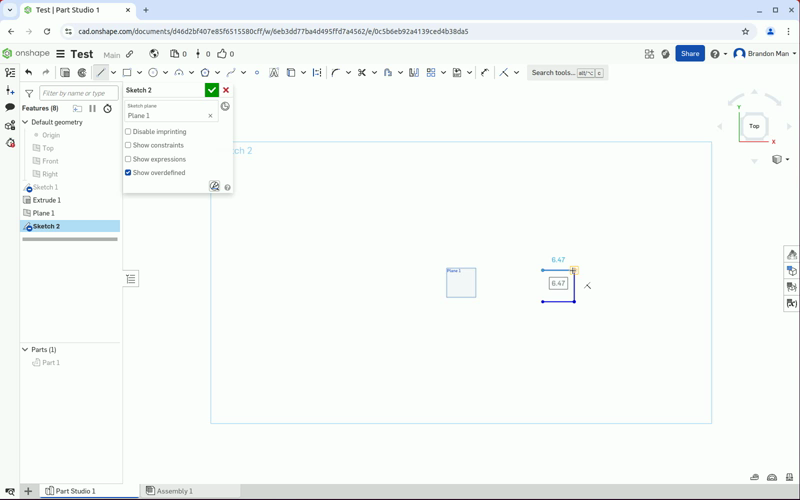
mouse_move(542, 301)
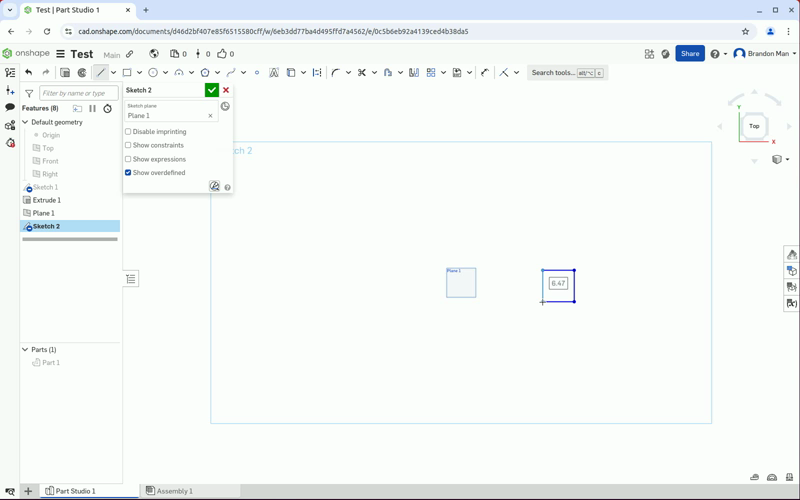
key_up(shift)
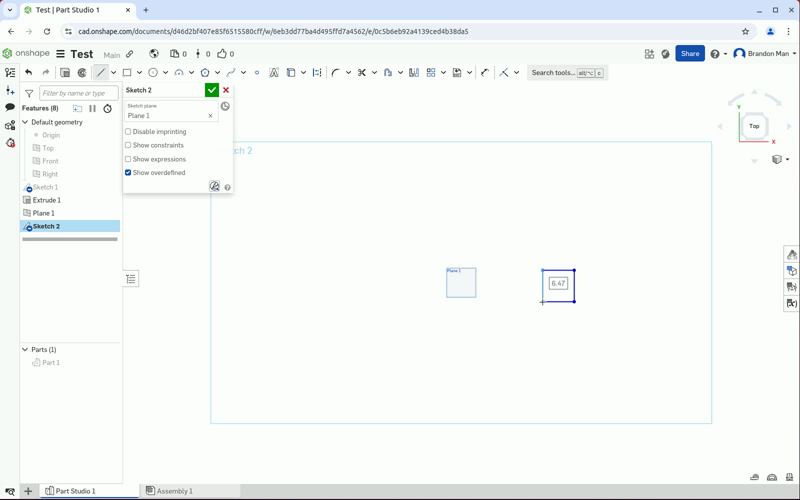
click(542, 301)
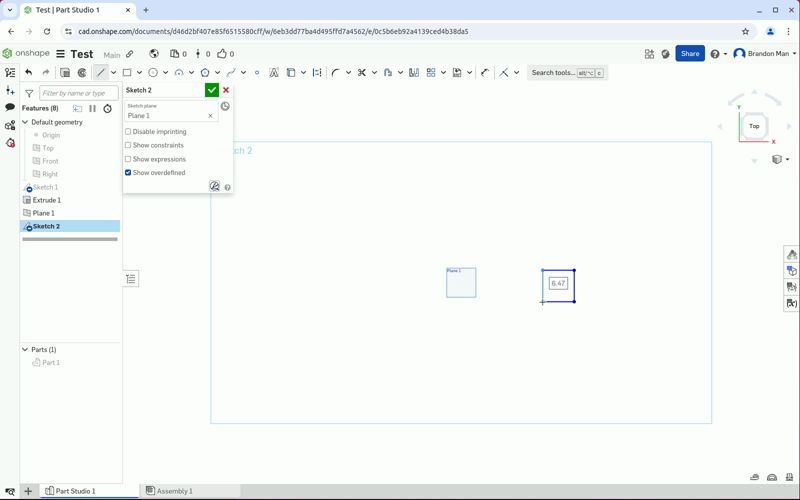
key(esc)
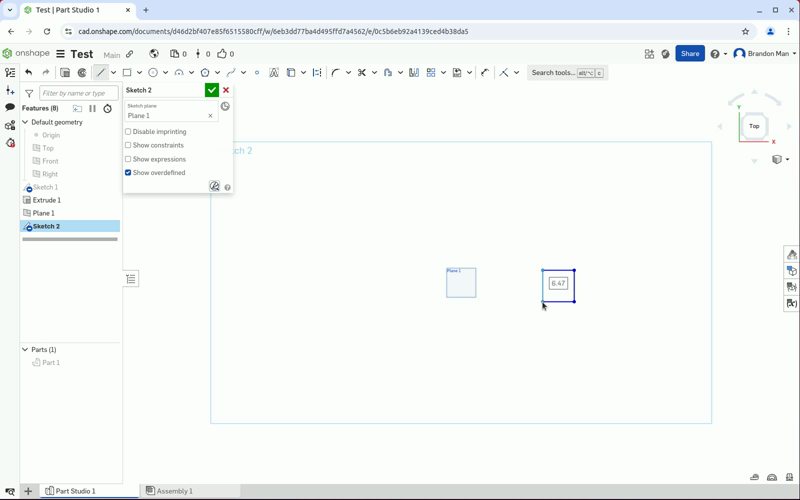
mouse_move(572, 300)
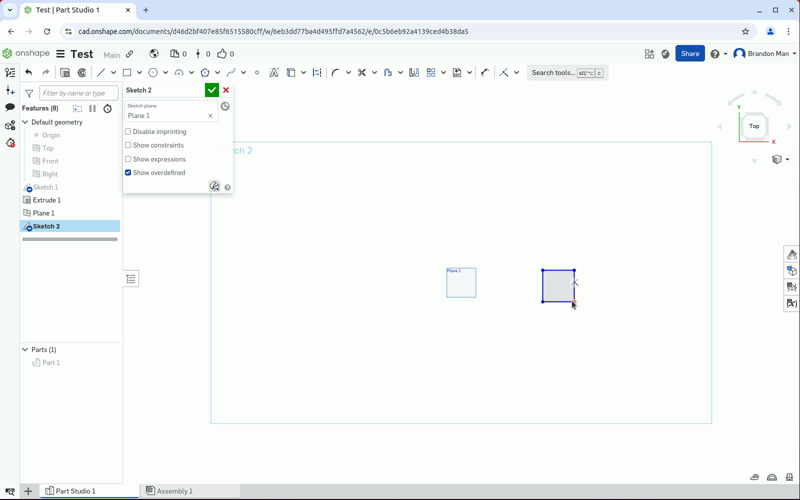
scroll(6)
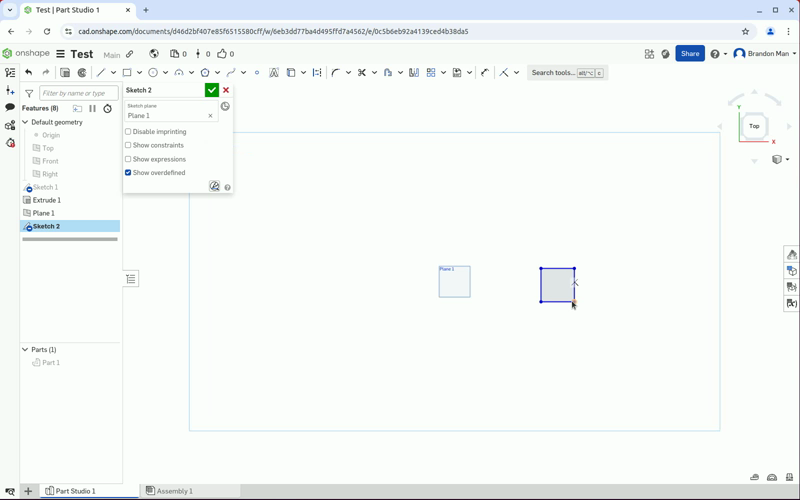
scroll(6)
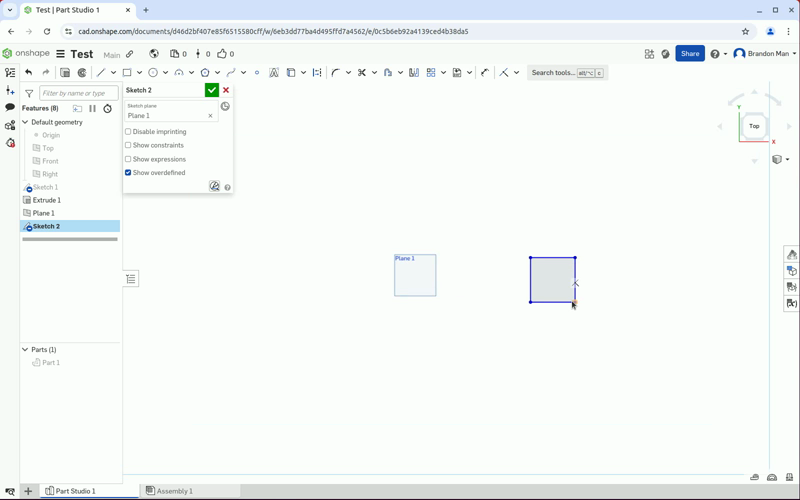
scroll(6)
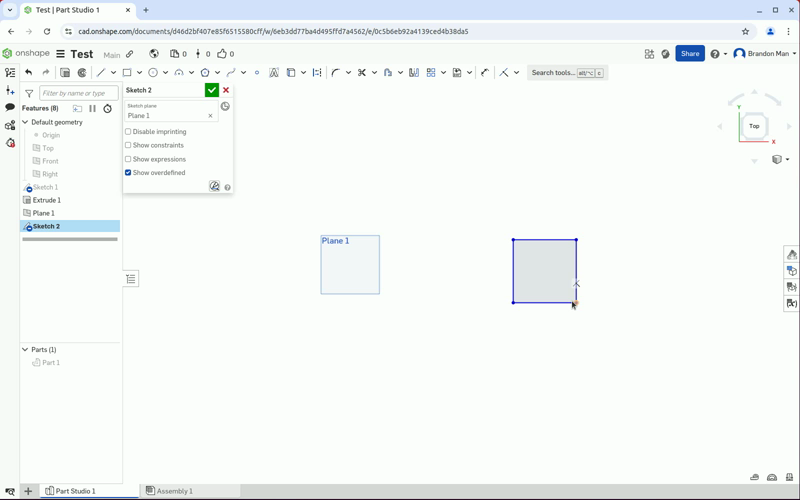
scroll(6)
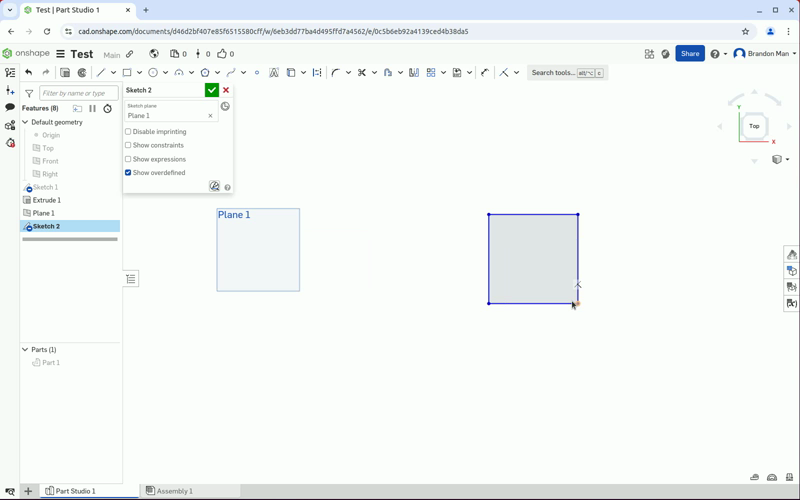
scroll(6)
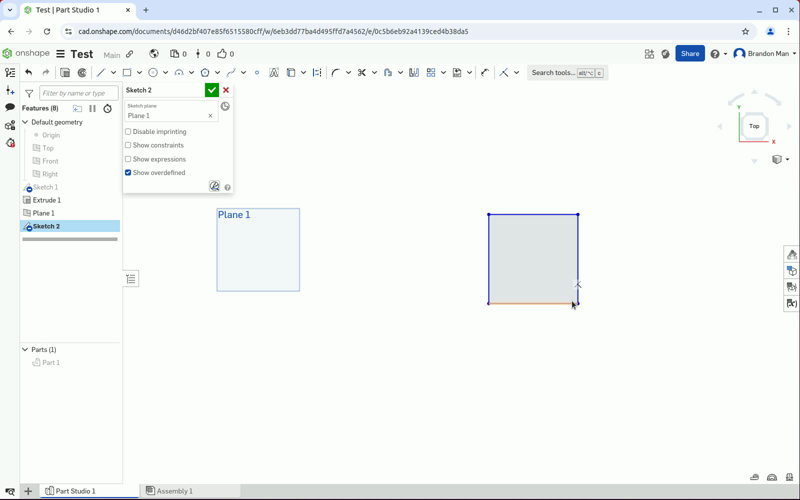
scroll(6)
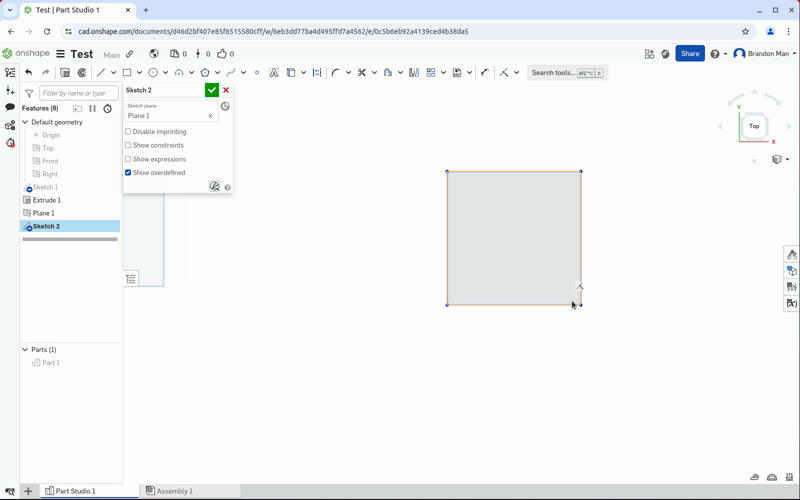
scroll(6)
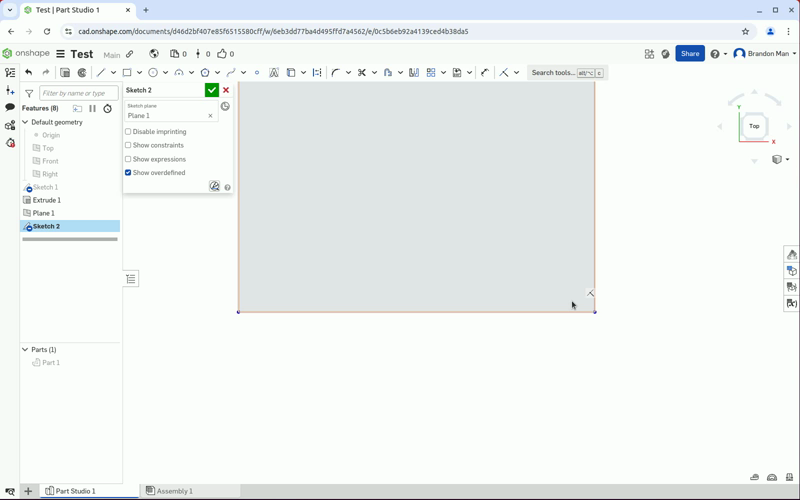
click(572, 300)
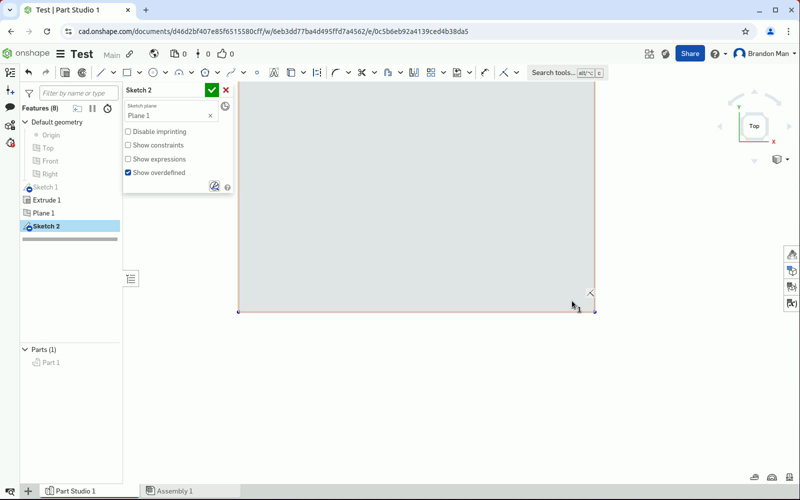
scroll(-6)
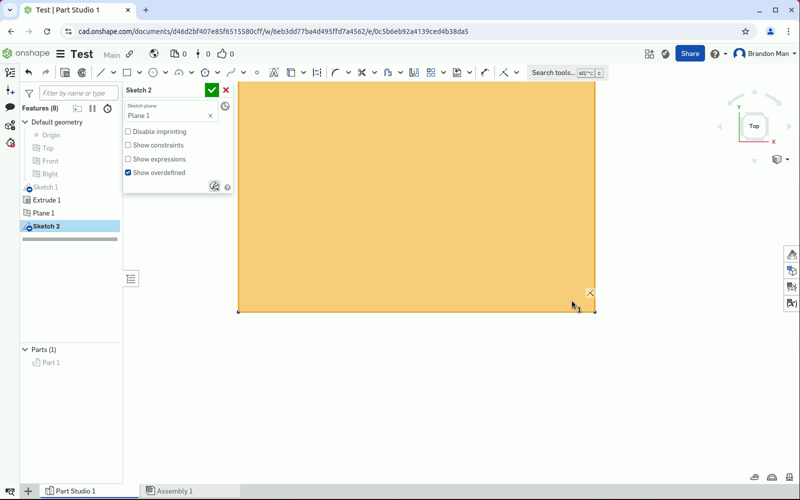
scroll(-6)
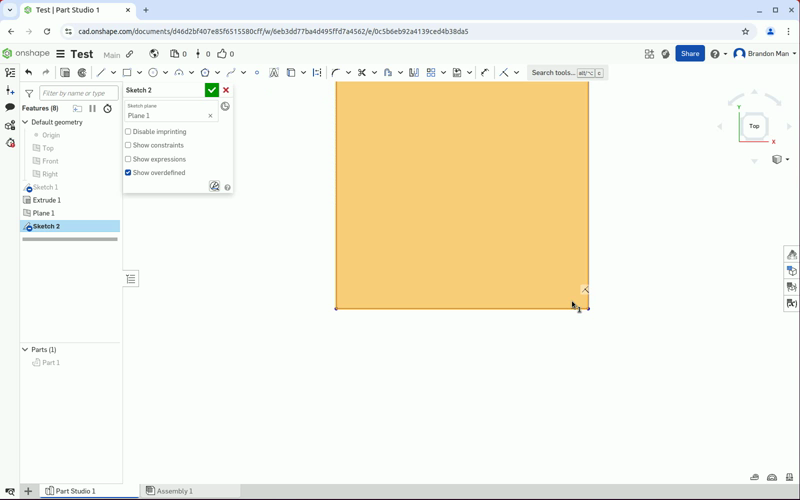
scroll(-6)
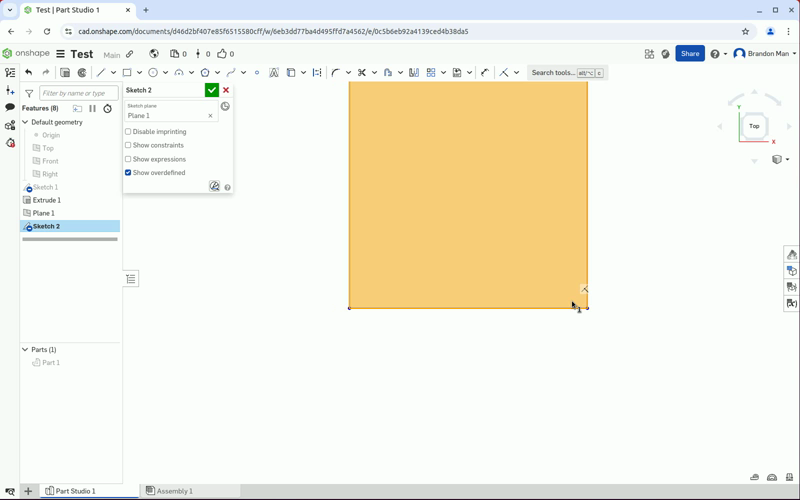
scroll(-6)
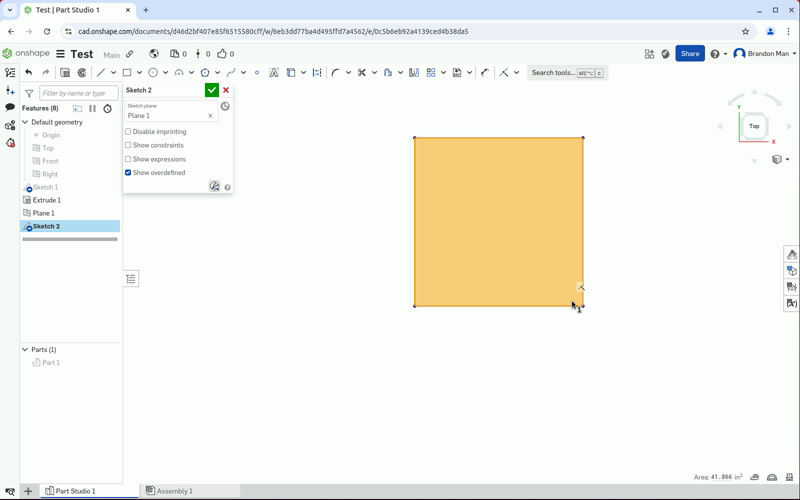
scroll(-6)
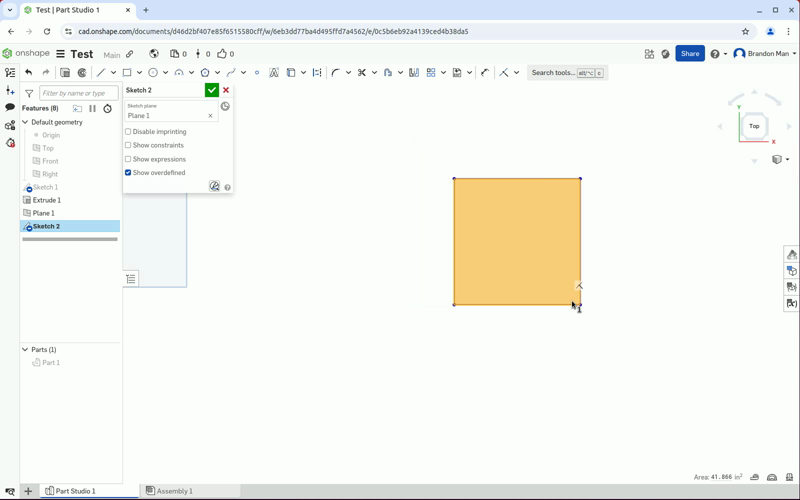
scroll(-6)
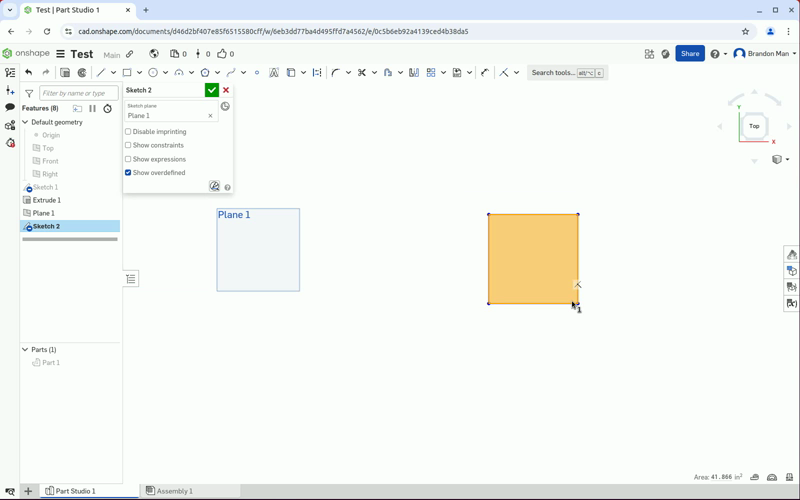
scroll(-6)
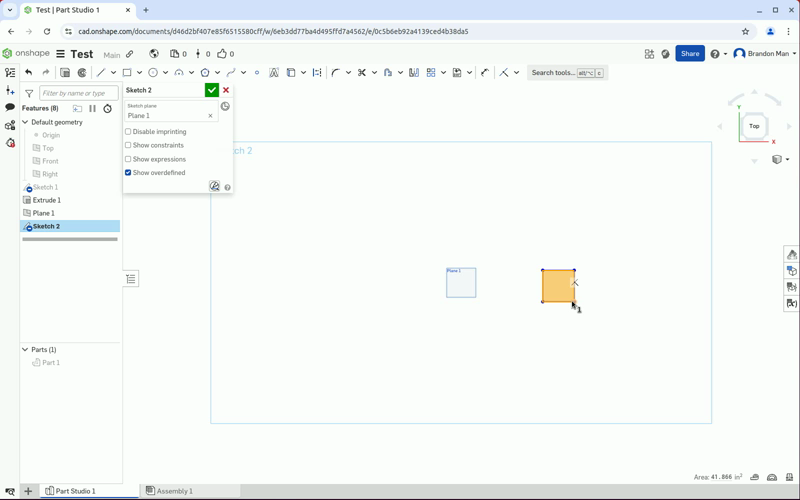
mouse_move(73, 352)
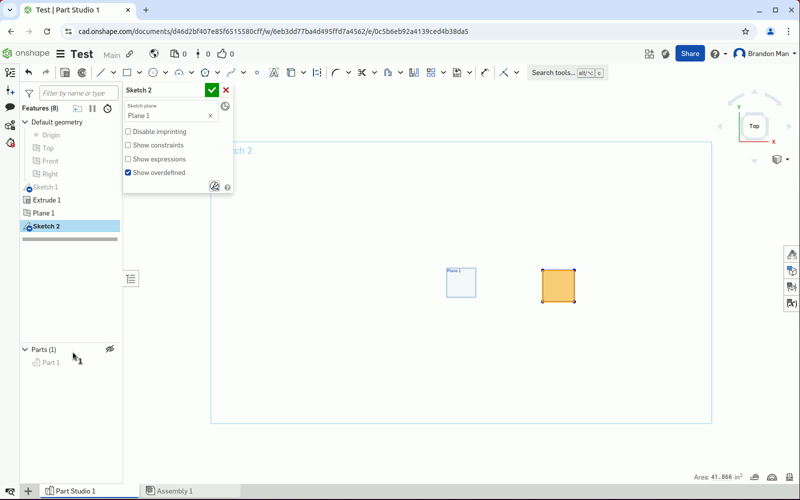
key(shift+y)
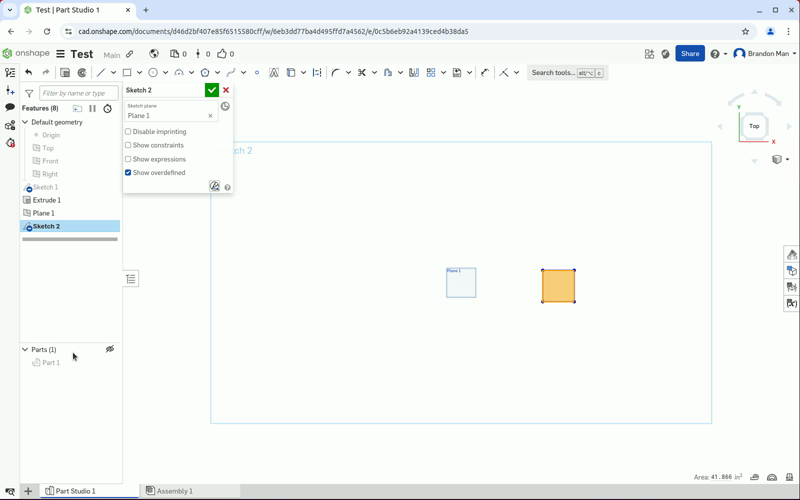
key(shift+e)
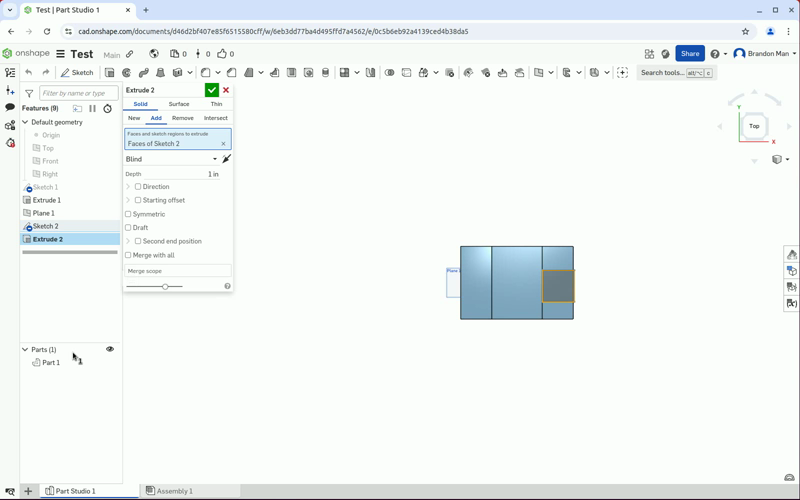
mouse_move(143, 106)
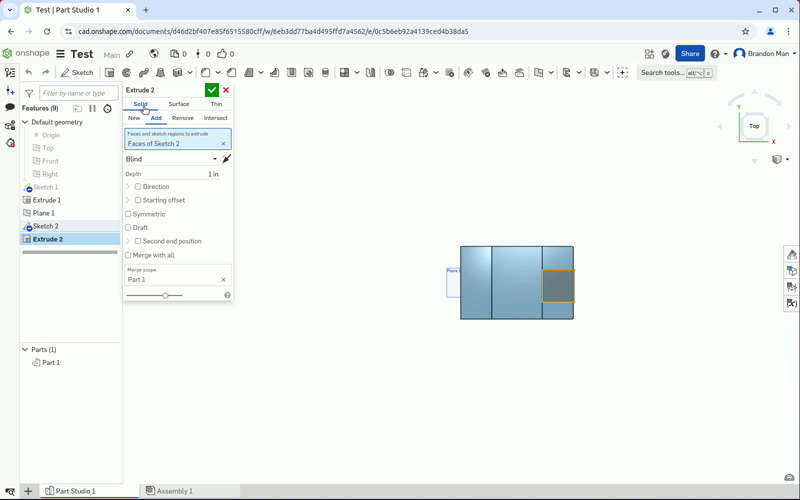
click(143, 106)
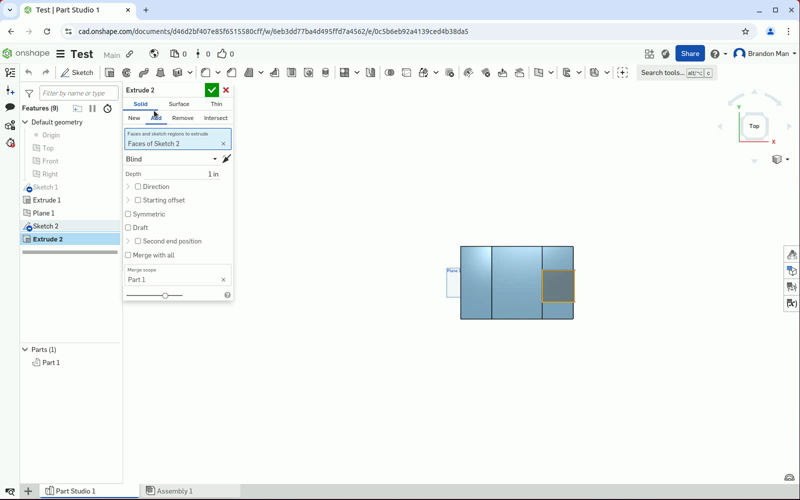
mouse_move(186, 120)
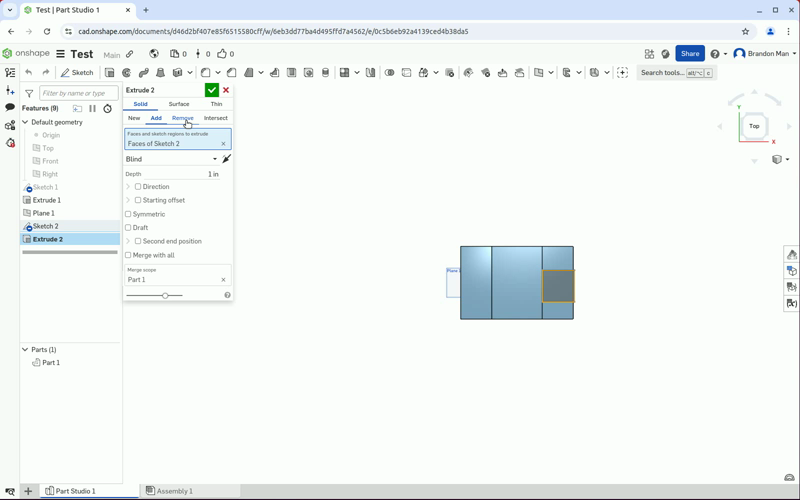
click(186, 120)
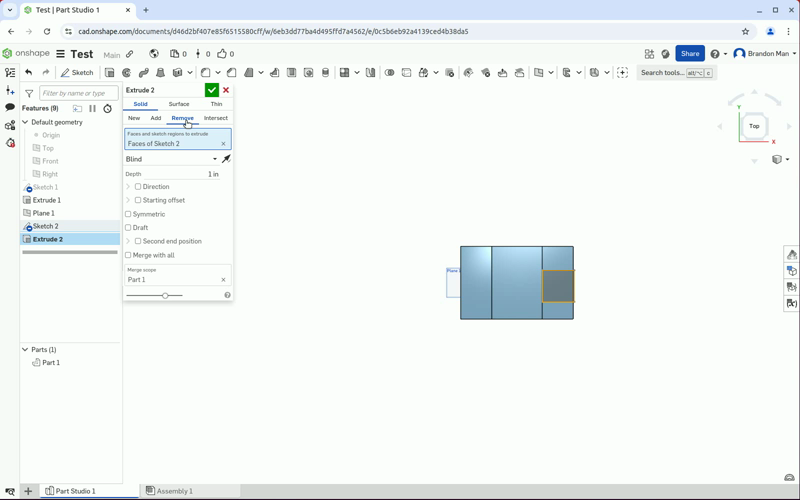
key(tab, 4)
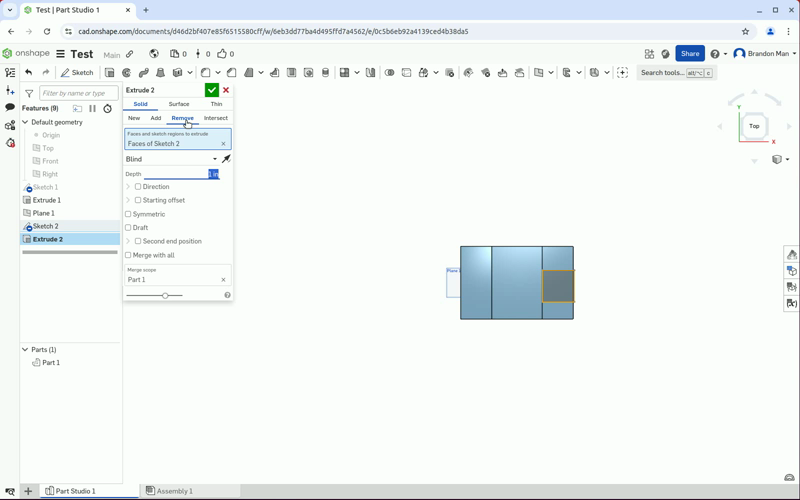
text(7.462)
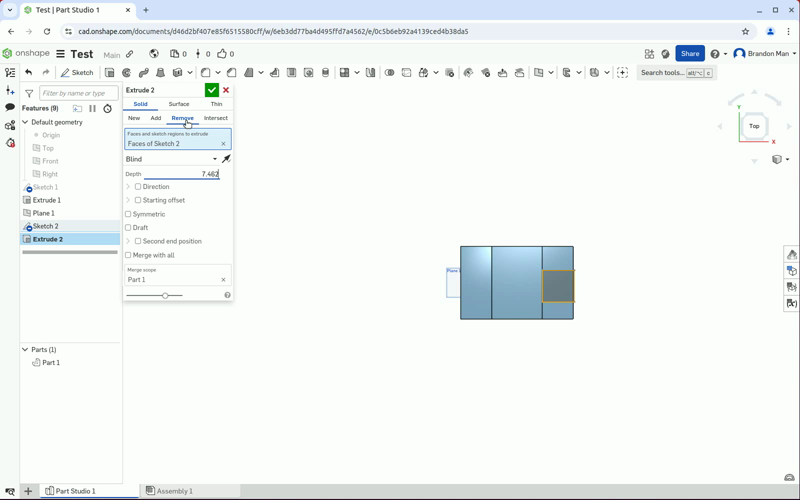
key(tab, 6)
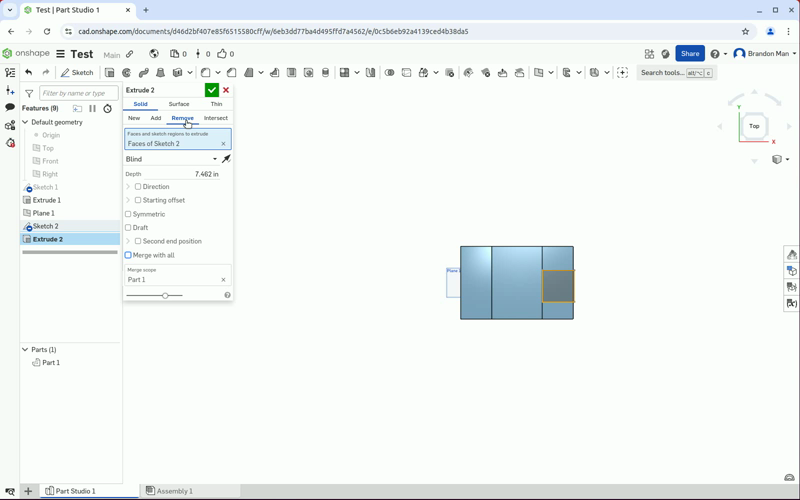
key(space)
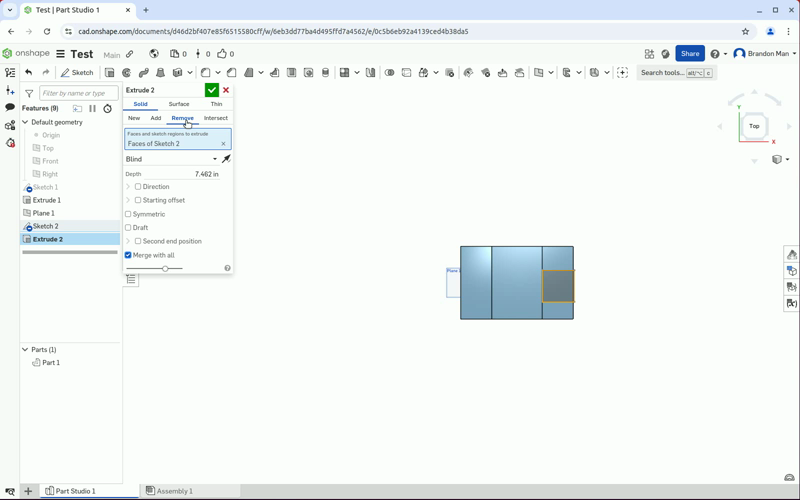
key(enter)
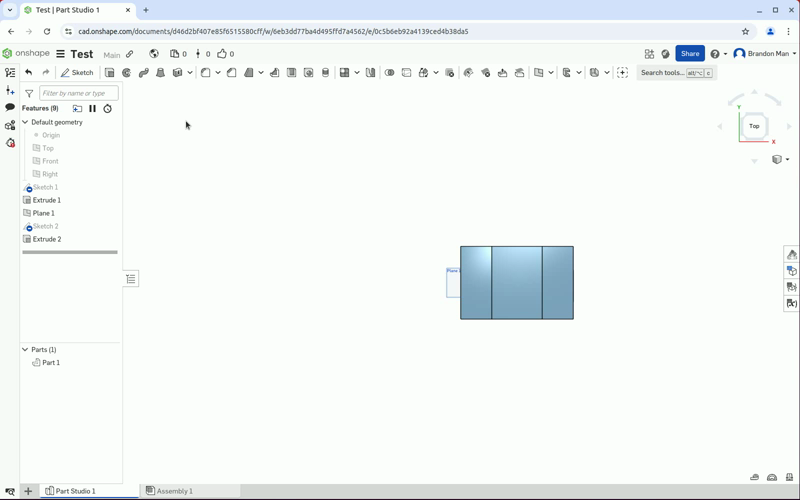
key(shift+h)
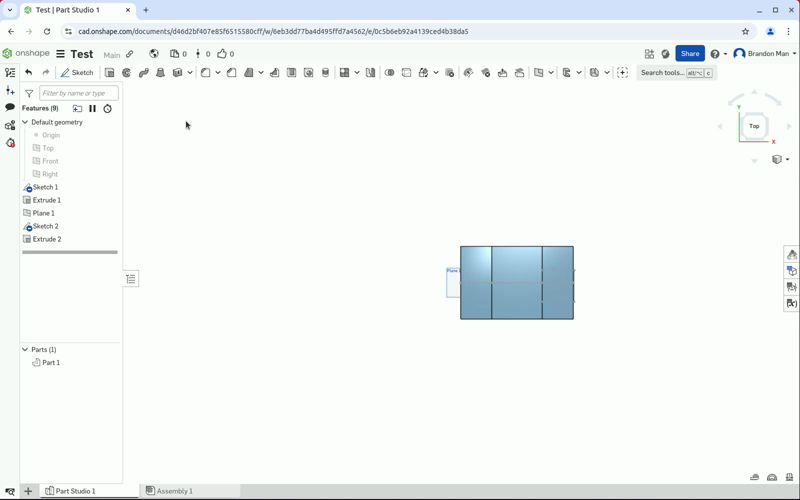
key(shift+h)
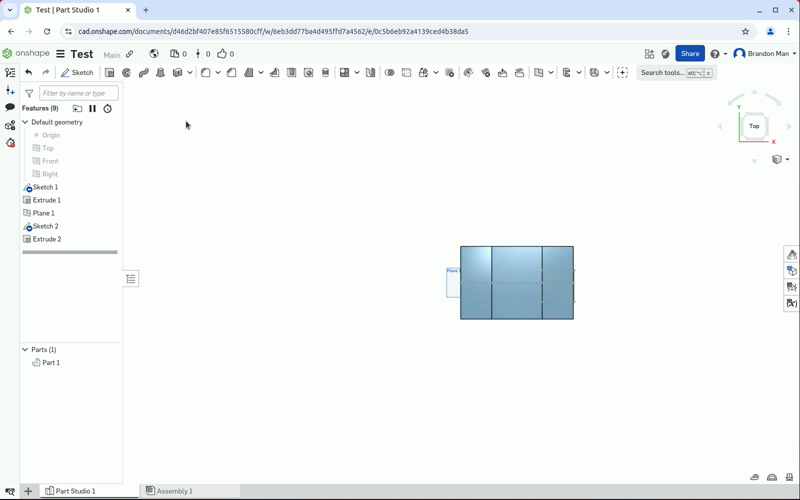
key(shift+7)
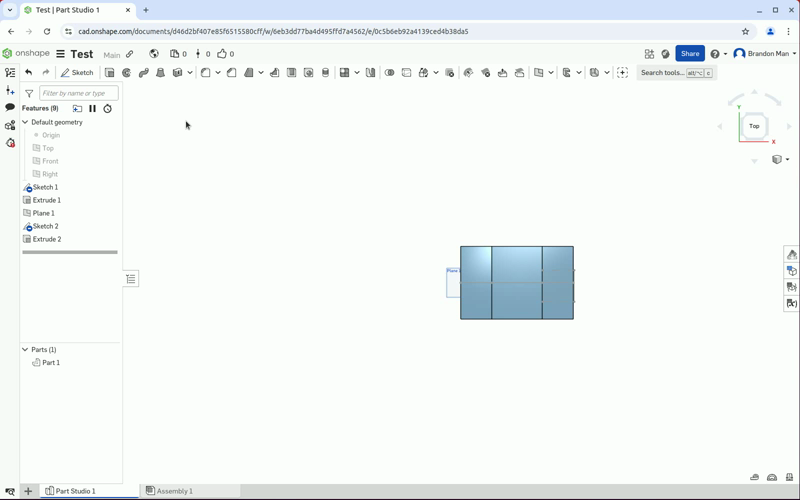
key(up, 3)
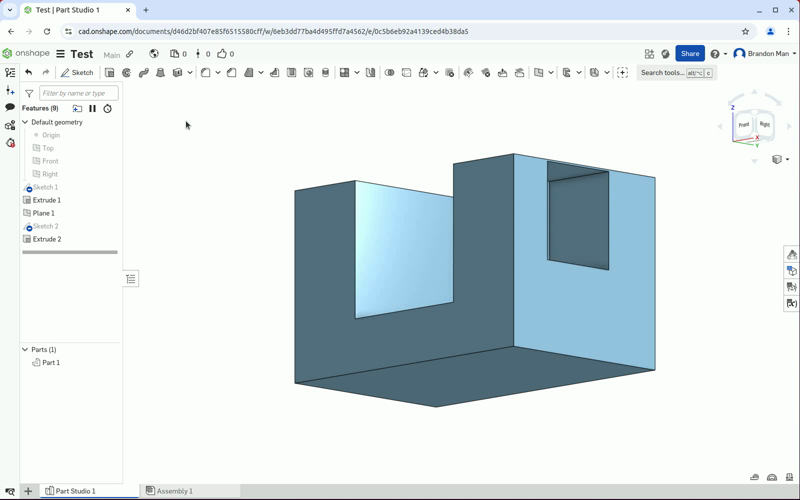
key(left, 3)
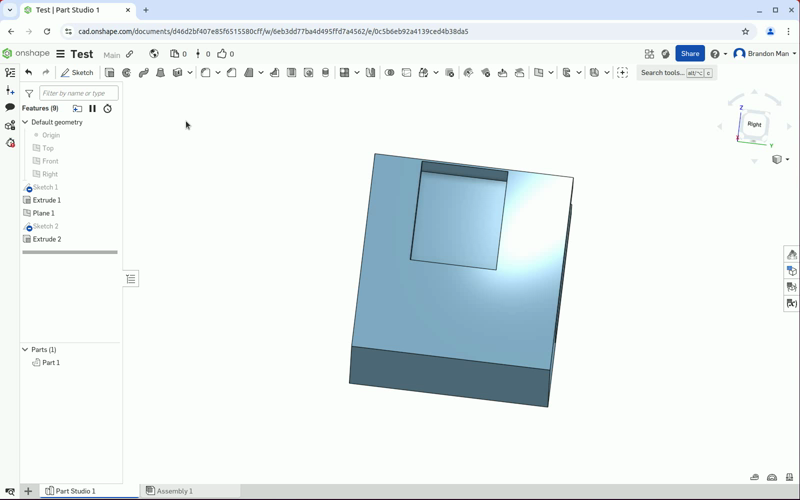
key(right, 3)
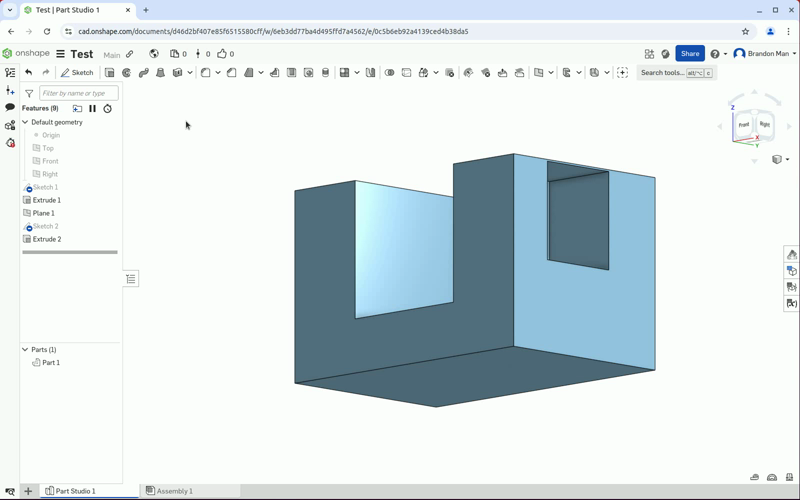
key(down, 3)
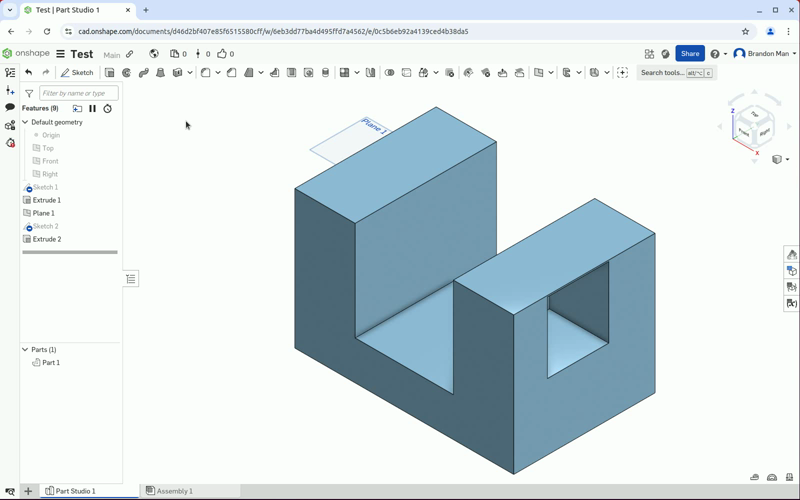
mouse_move(73, 189)
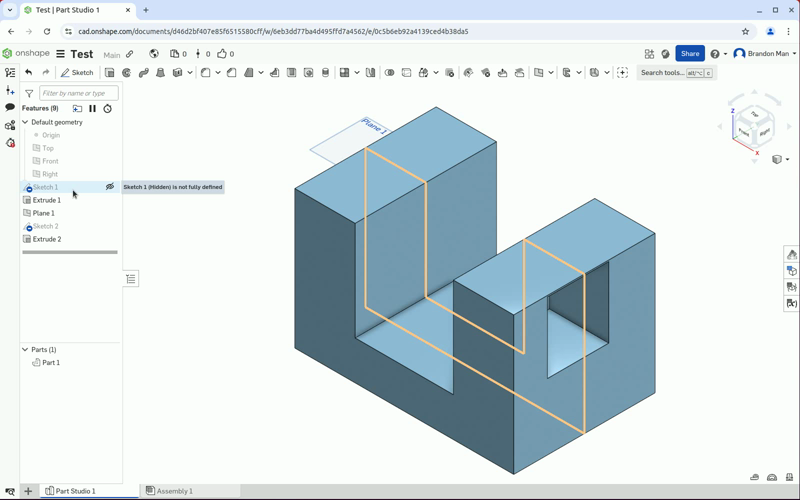
click(73, 189)